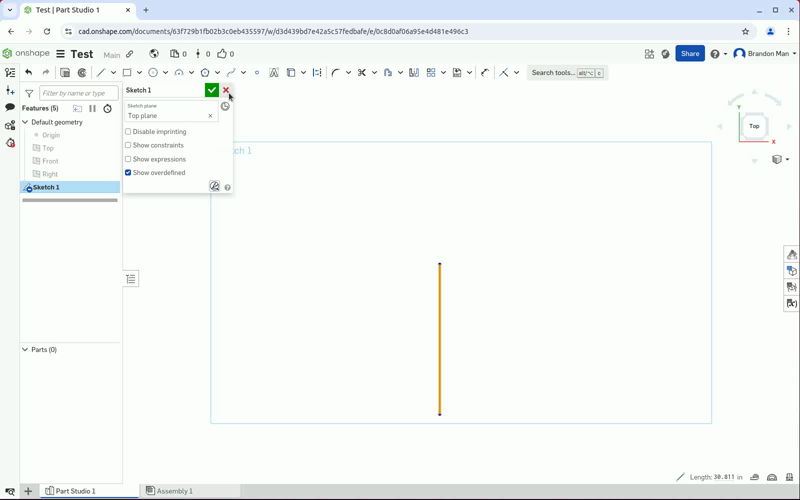
key(shift+h)
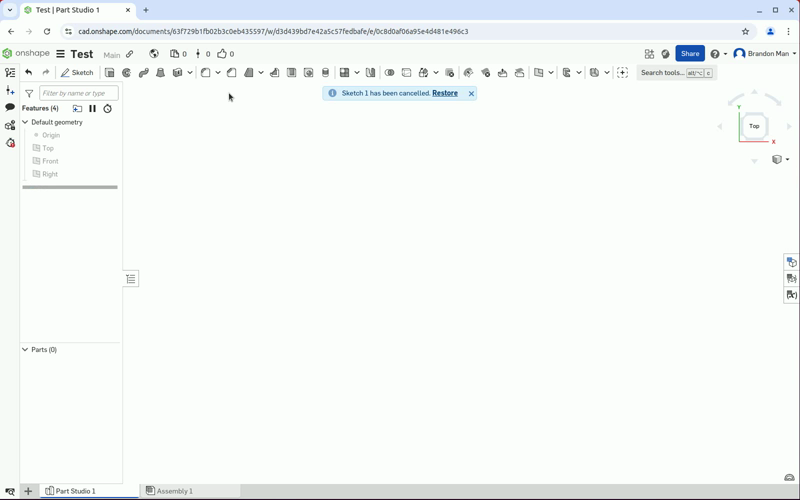
mouse_move(73, 352)
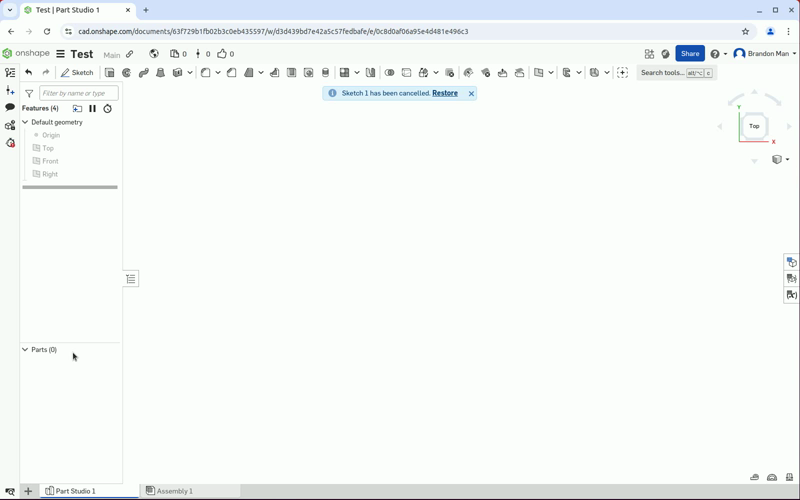
key(y)
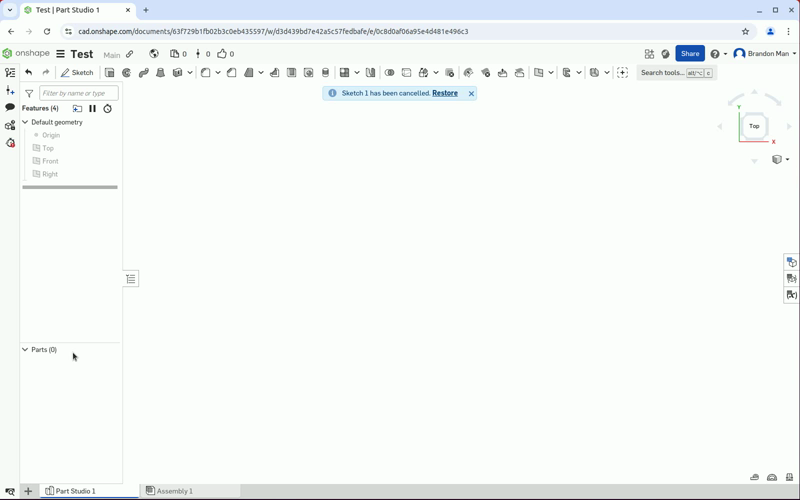
key(shift+p)
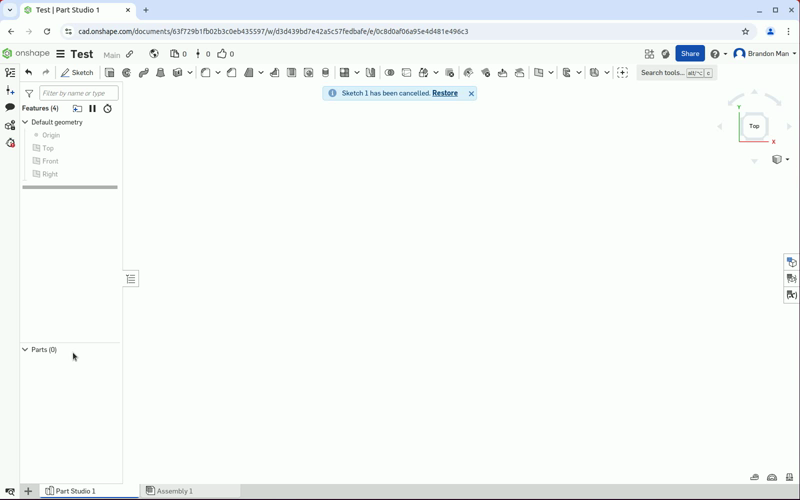
key(space)
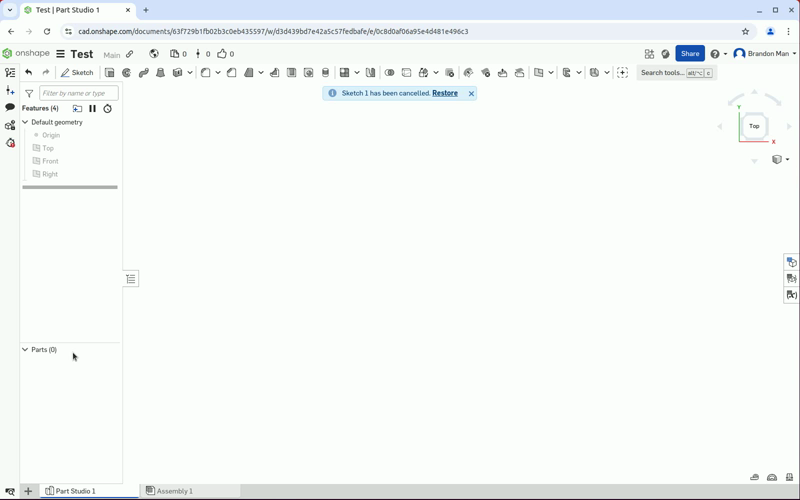
key_down(shift)
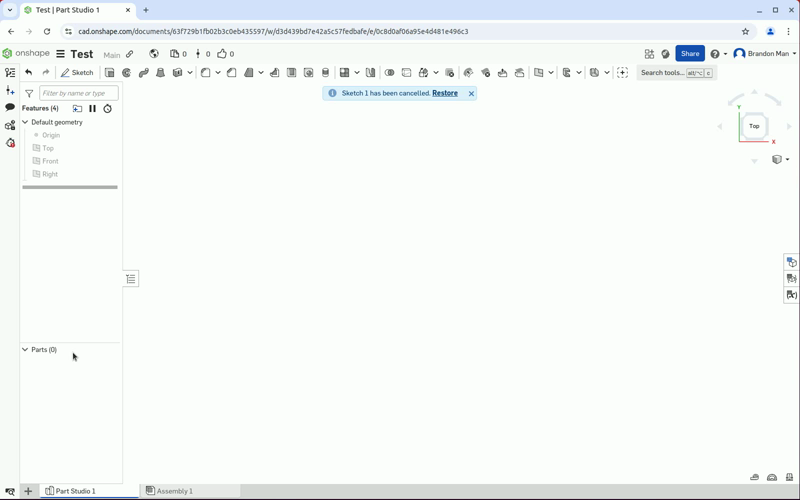
key(up)
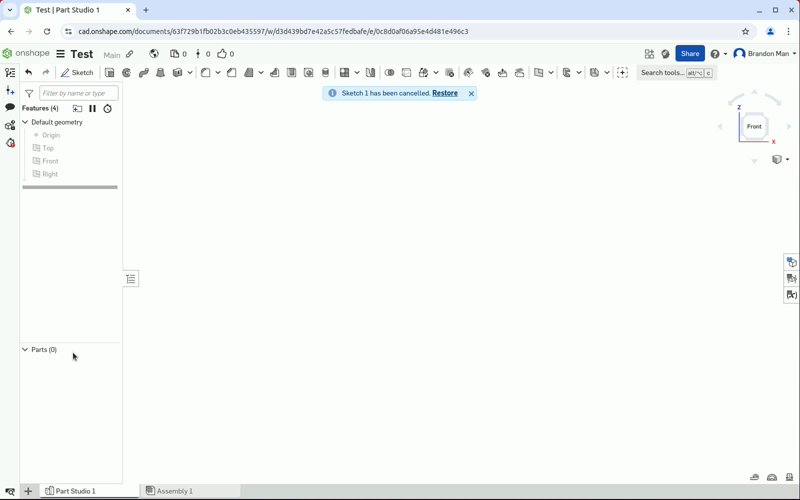
key_up(shift)
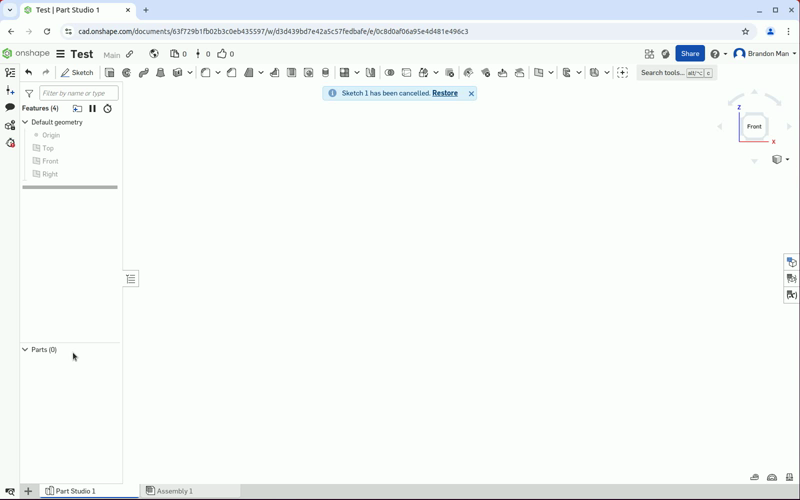
mouse_move(73, 352)
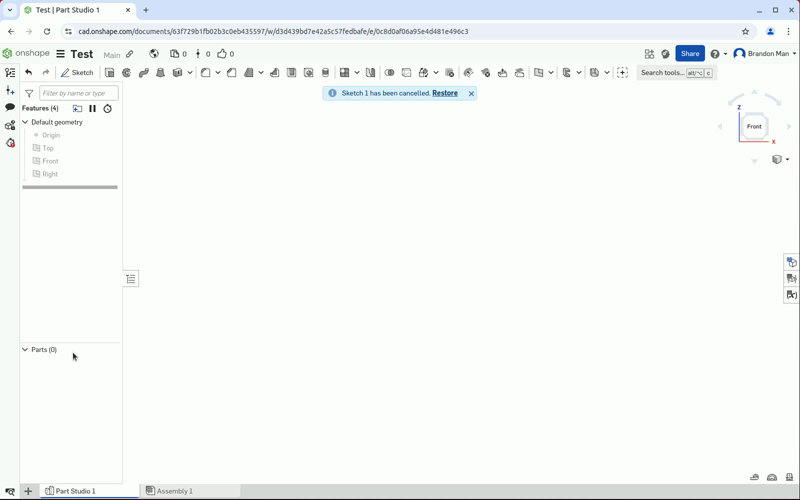
key(shift+y)
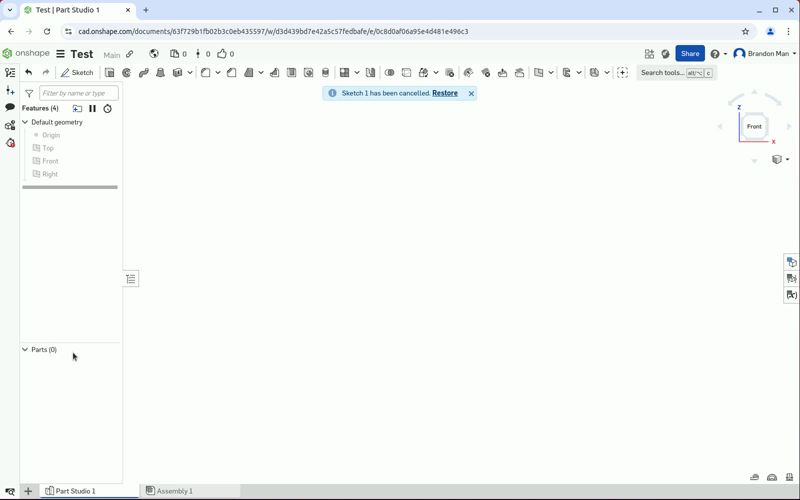
key(shift+s)
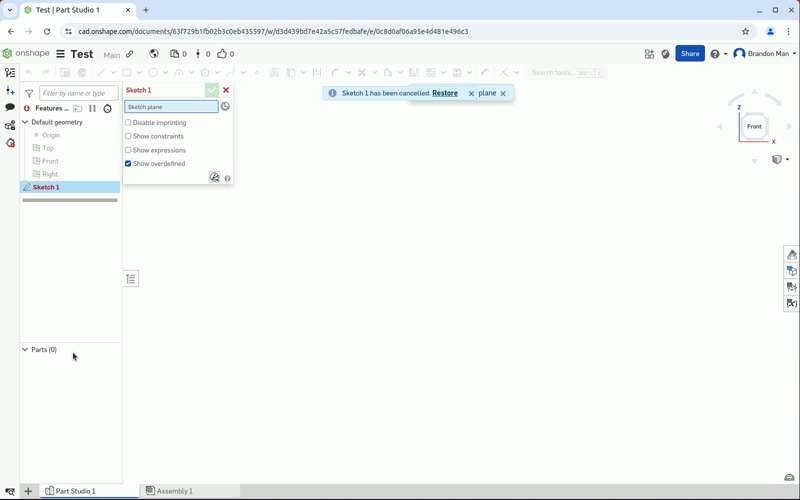
mouse_move(73, 163)
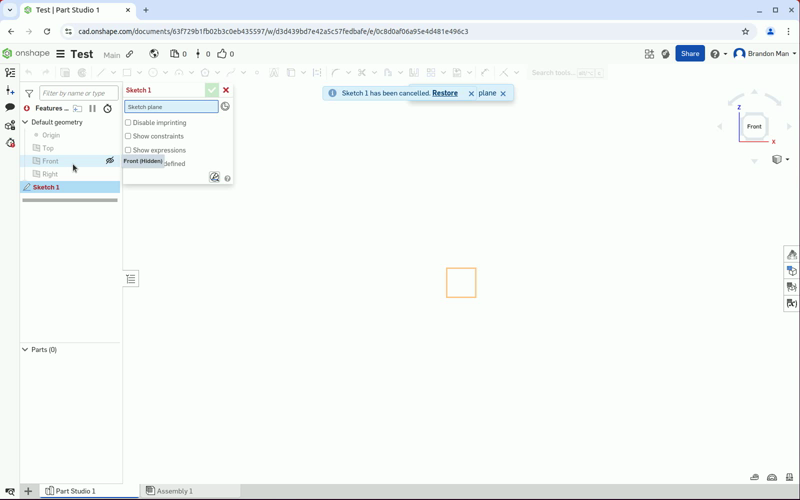
click(73, 163)
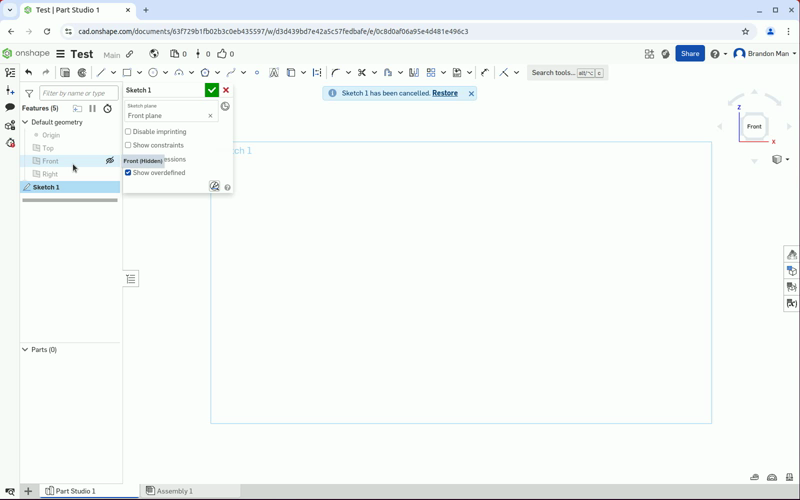
mouse_move(73, 352)
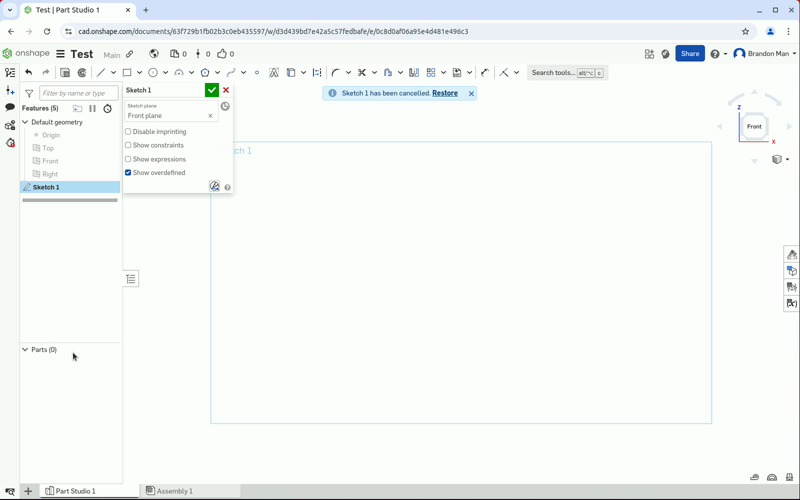
key(y)
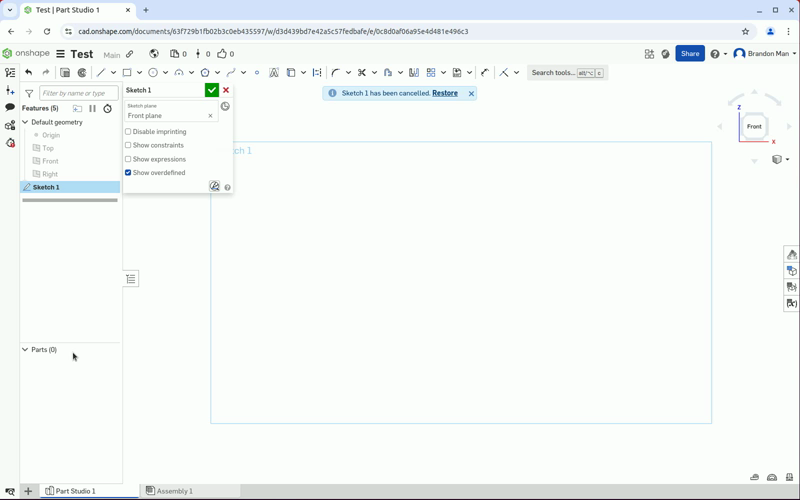
key(c)
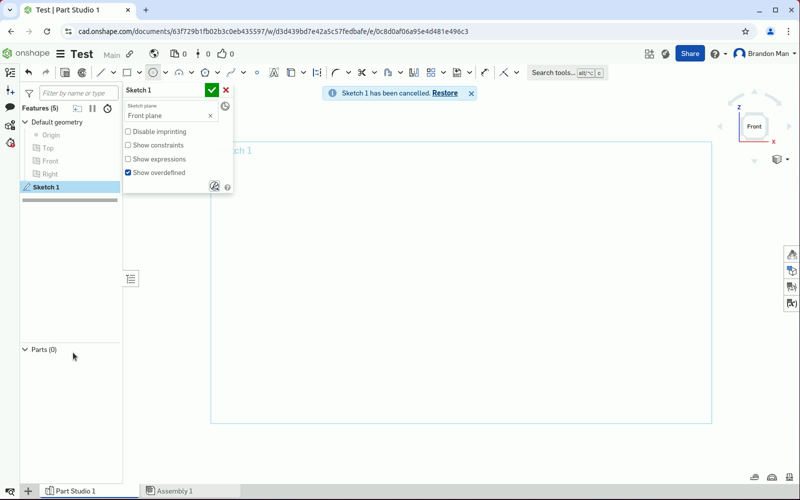
key_down(shift)
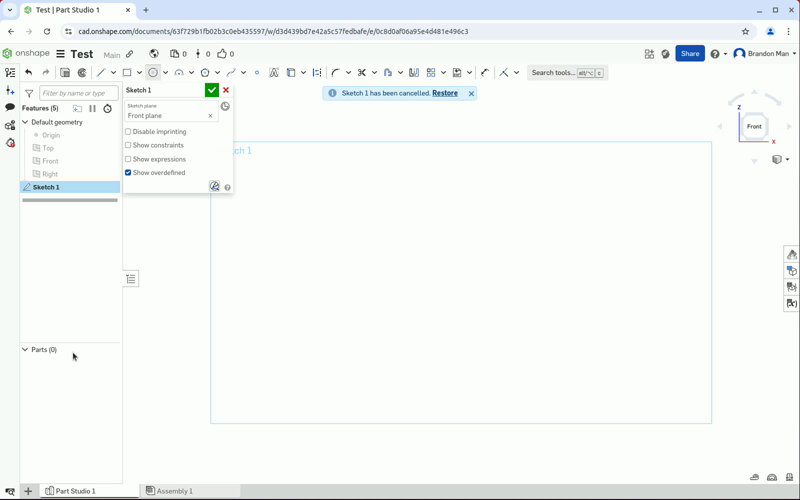
mouse_move(460, 282)
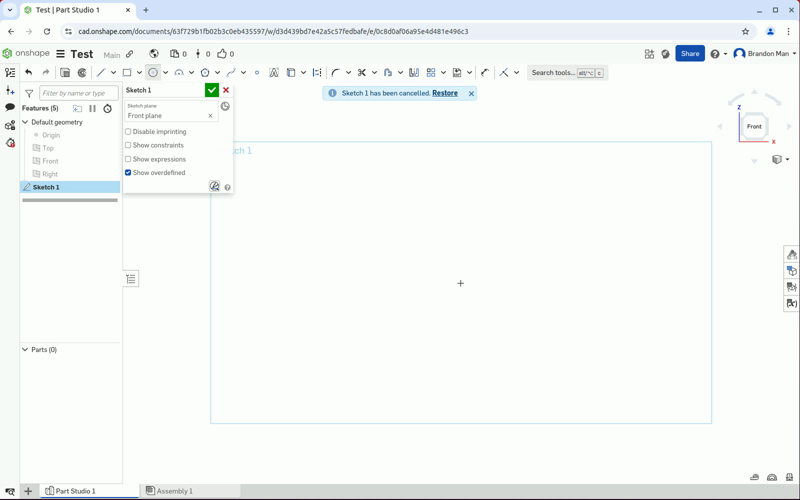
click(460, 282)
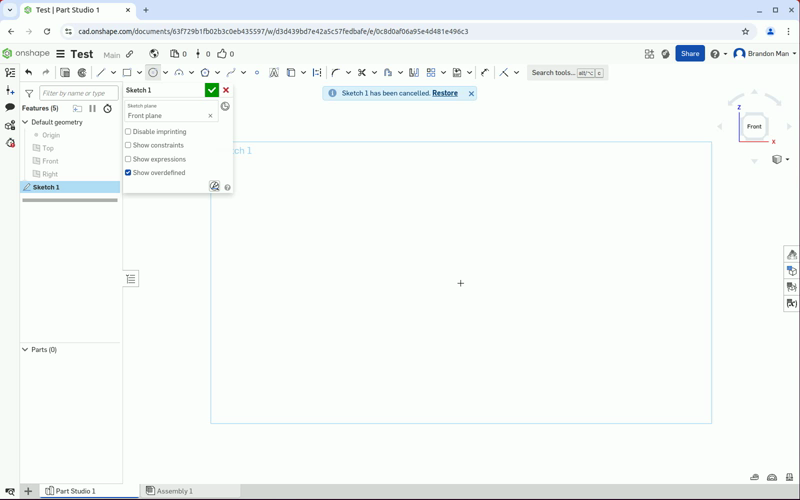
key_up(shift)
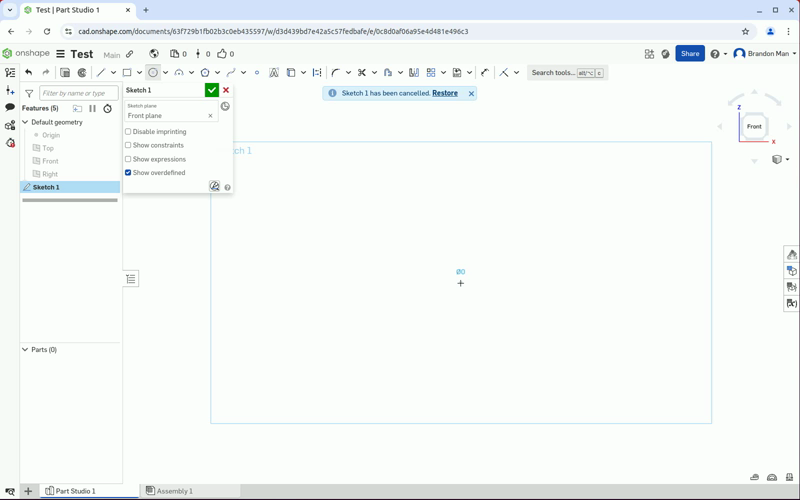
mouse_move(505, 282)
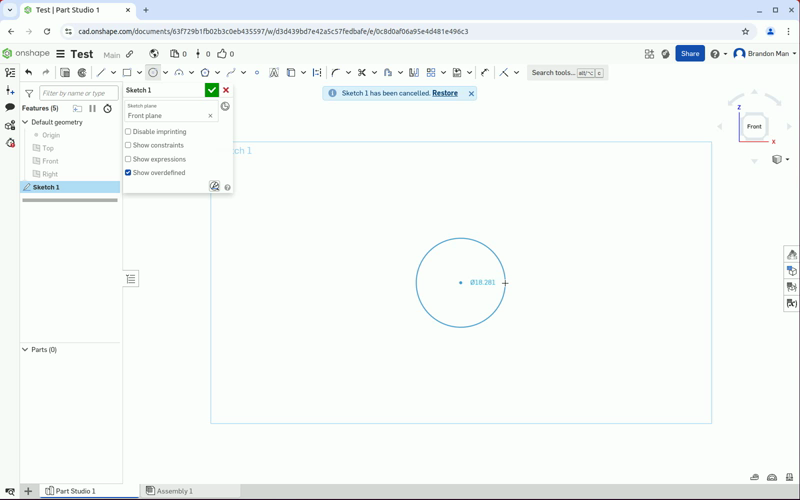
click(505, 282)
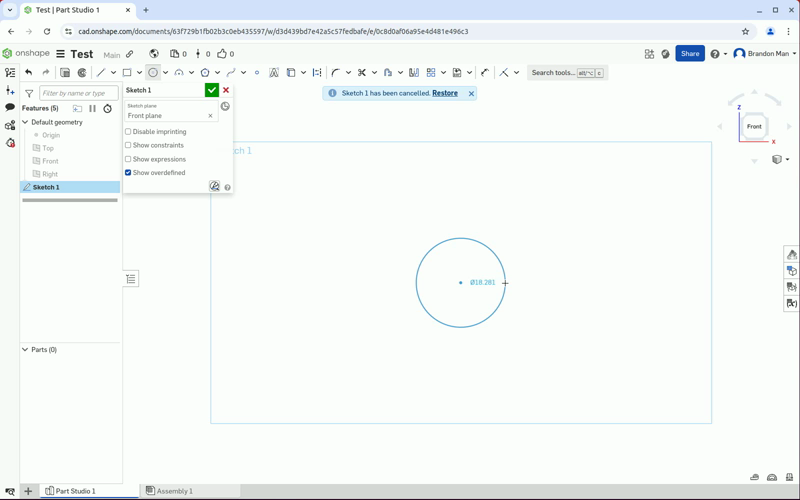
key(esc)
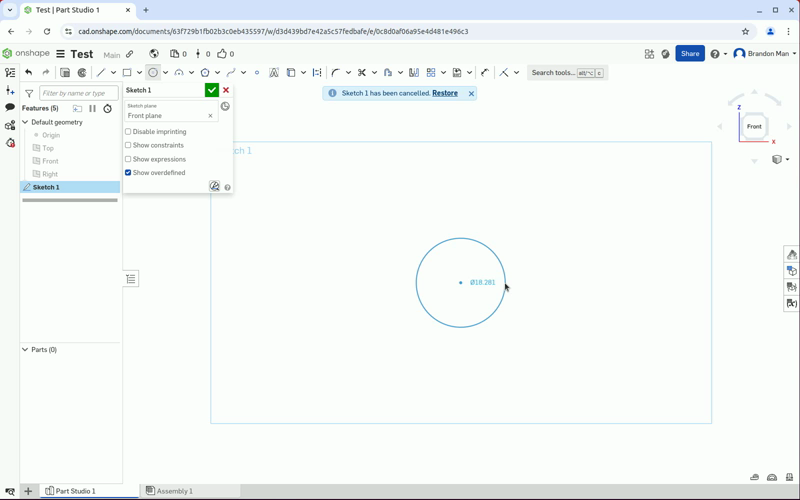
key(c)
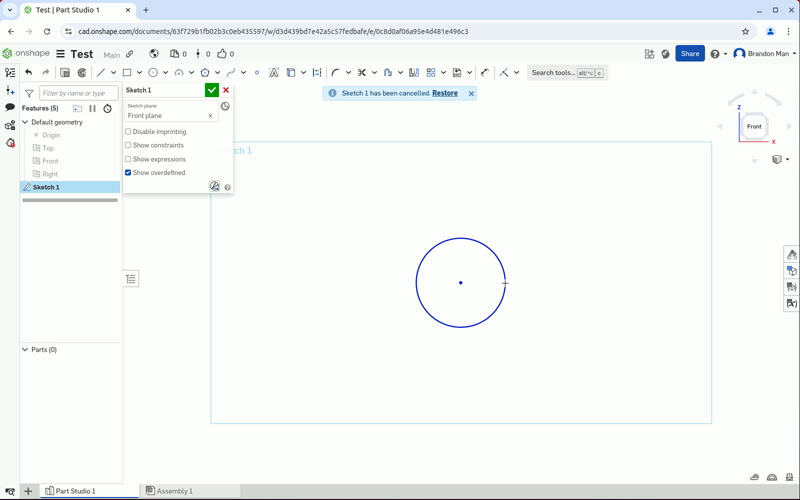
key_down(shift)
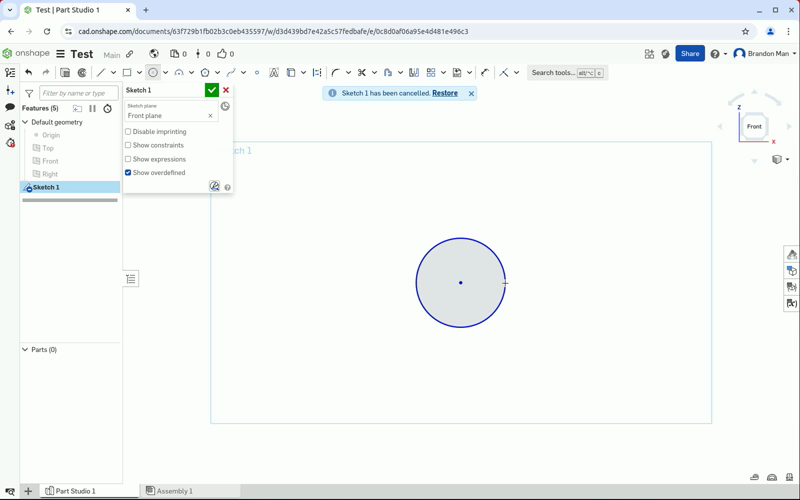
mouse_move(460, 282)
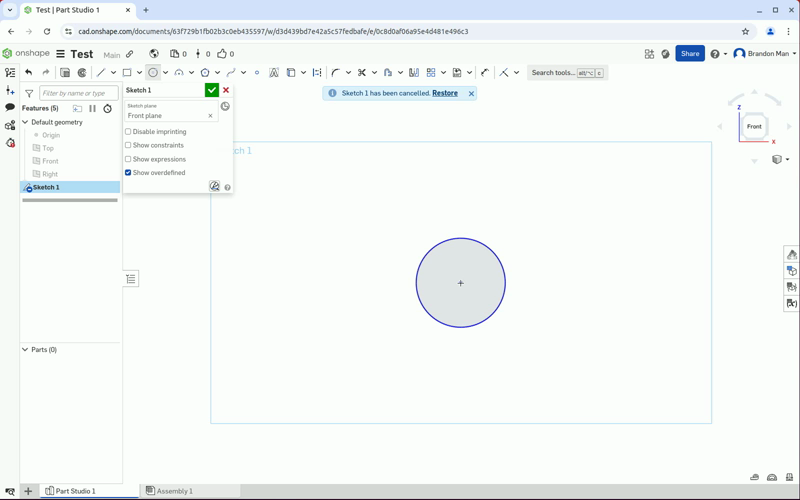
click(460, 282)
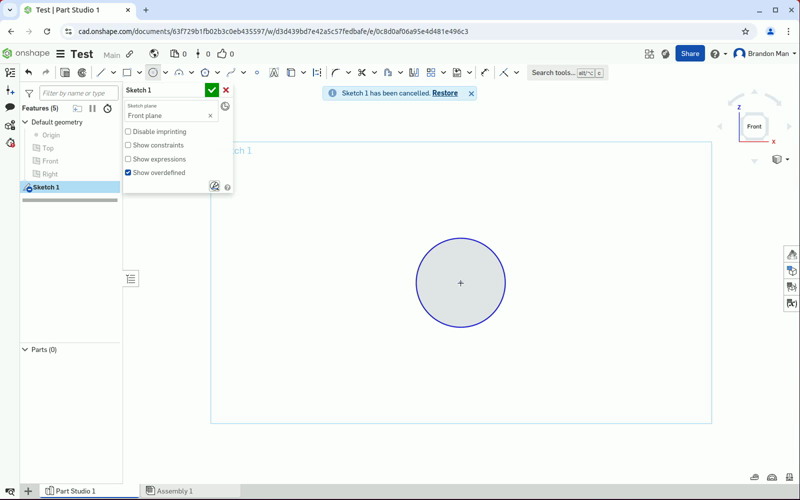
key_up(shift)
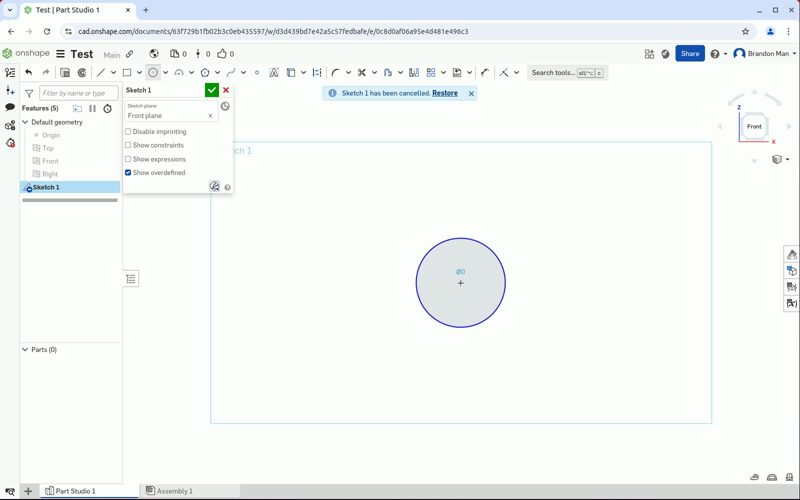
mouse_move(478, 282)
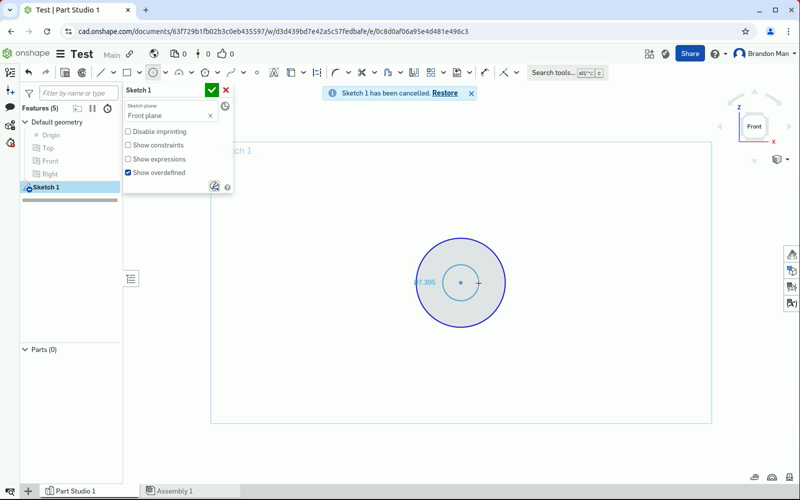
click(478, 282)
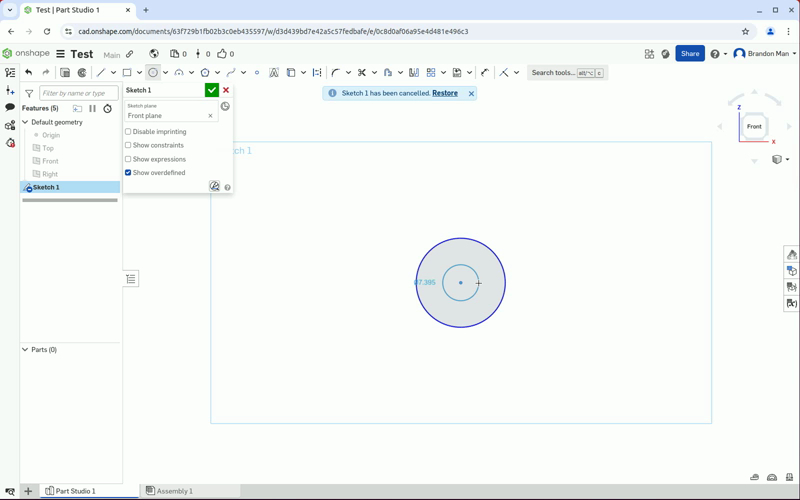
key(esc)
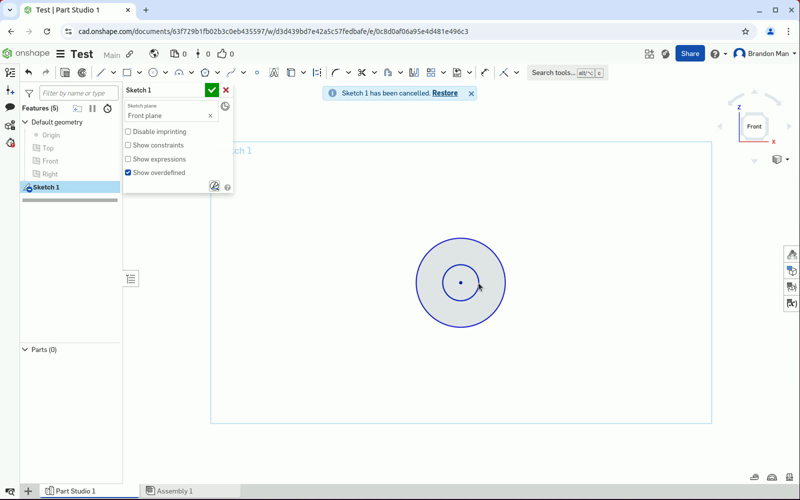
mouse_move(491, 280)
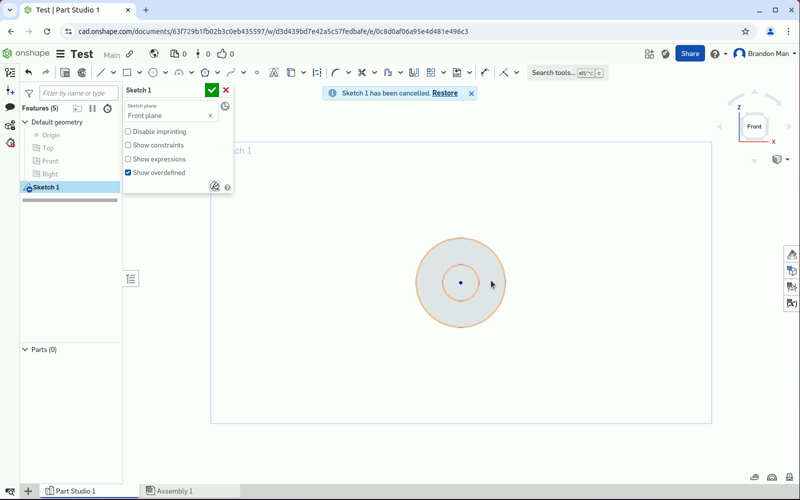
click(491, 280)
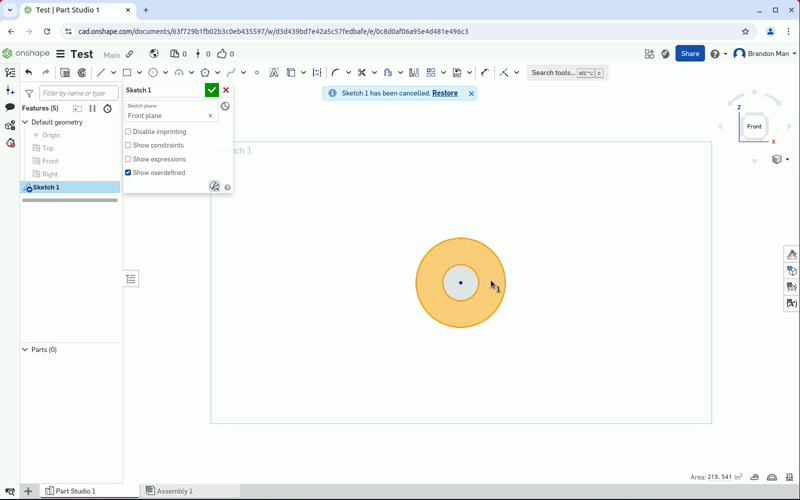
mouse_move(73, 352)
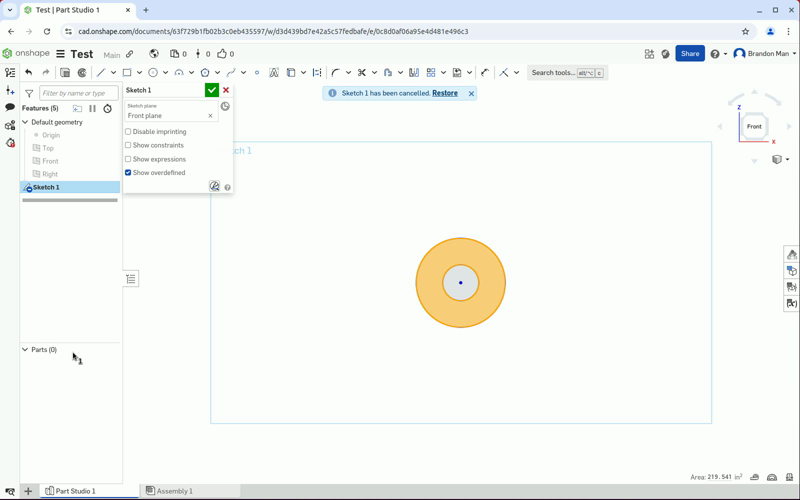
key(shift+y)
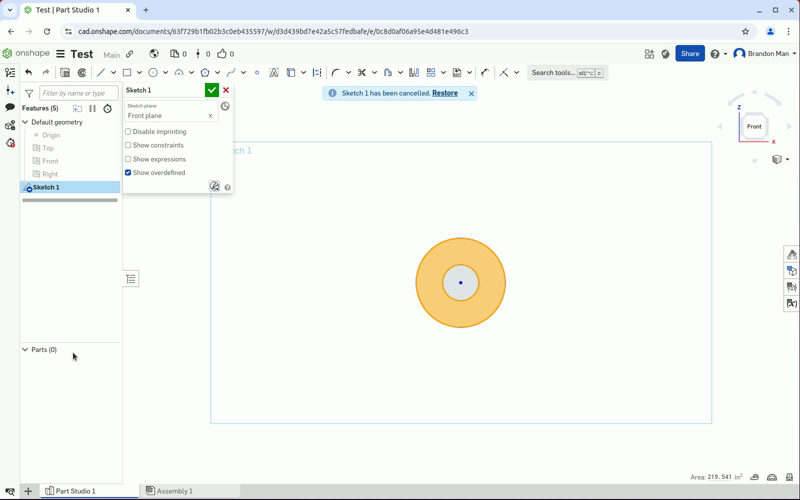
key(shift+e)
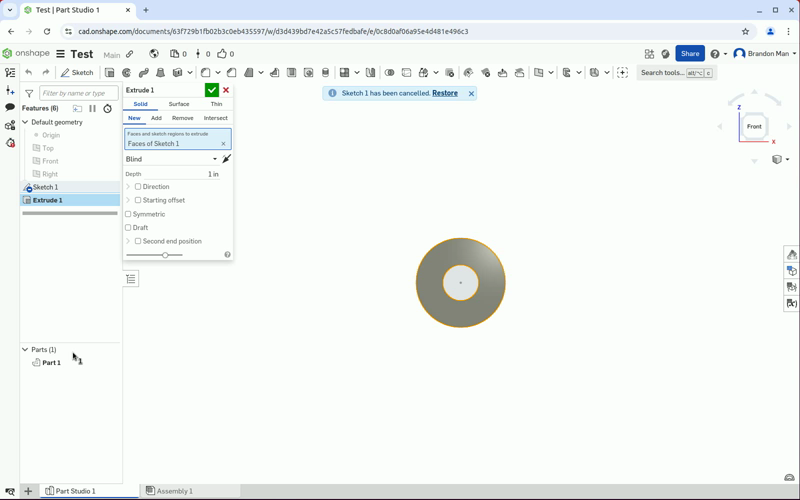
mouse_move(143, 106)
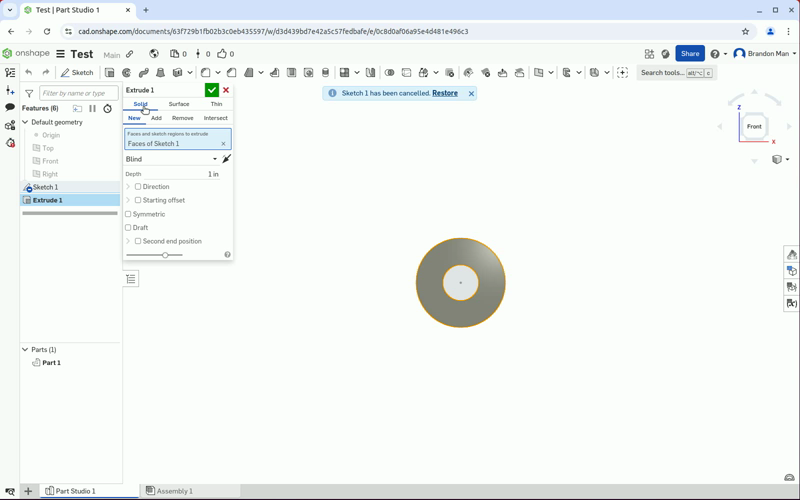
click(143, 106)
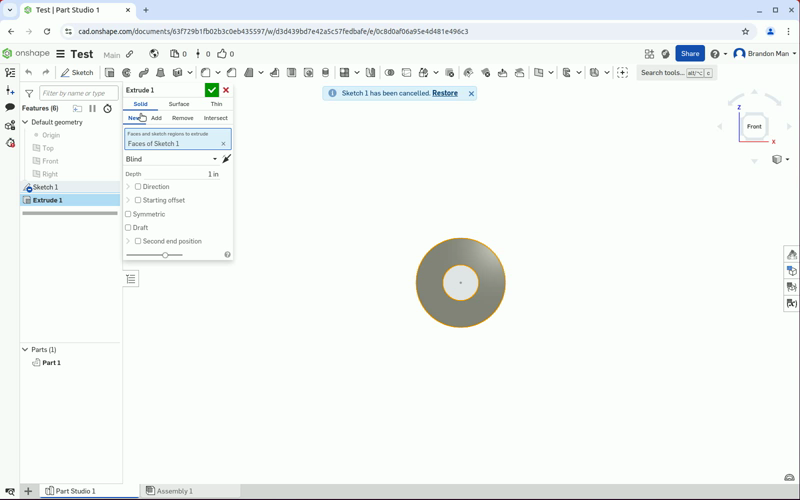
mouse_move(137, 120)
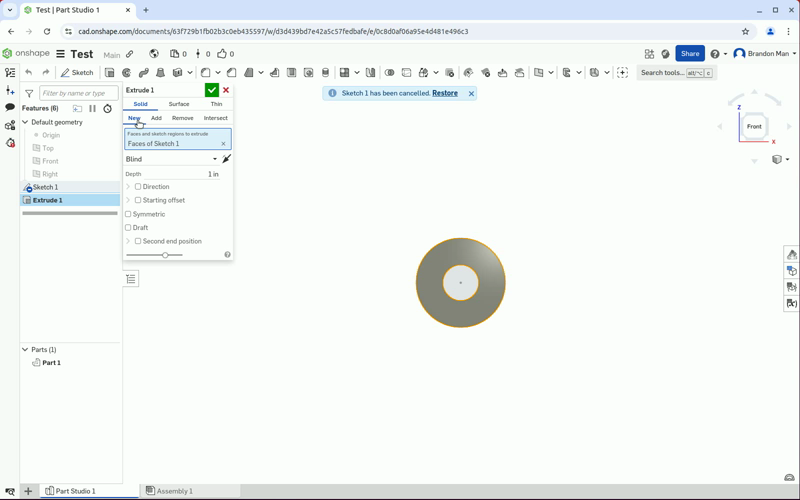
click(137, 120)
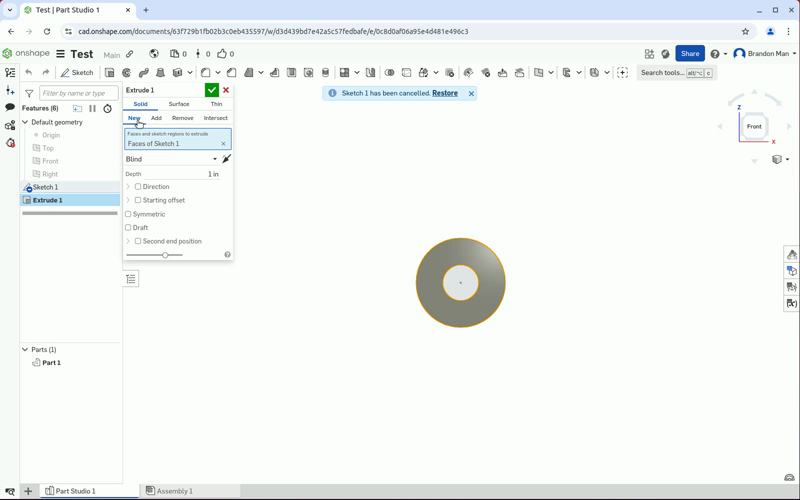
key(tab, 4)
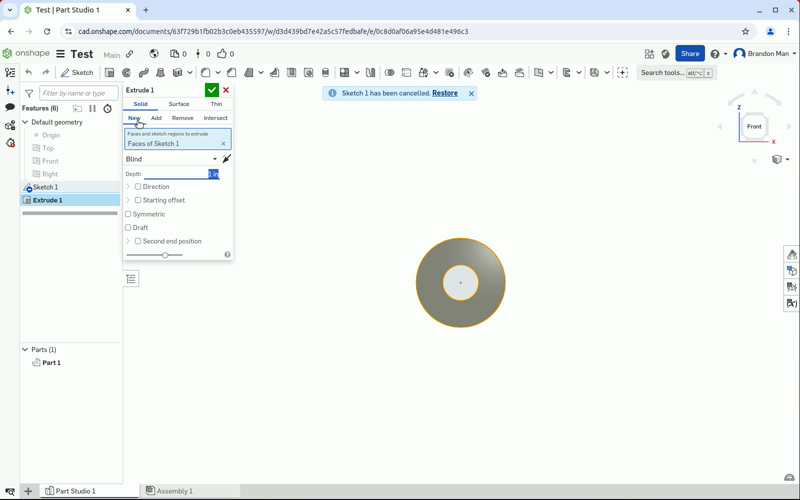
text(3.611)
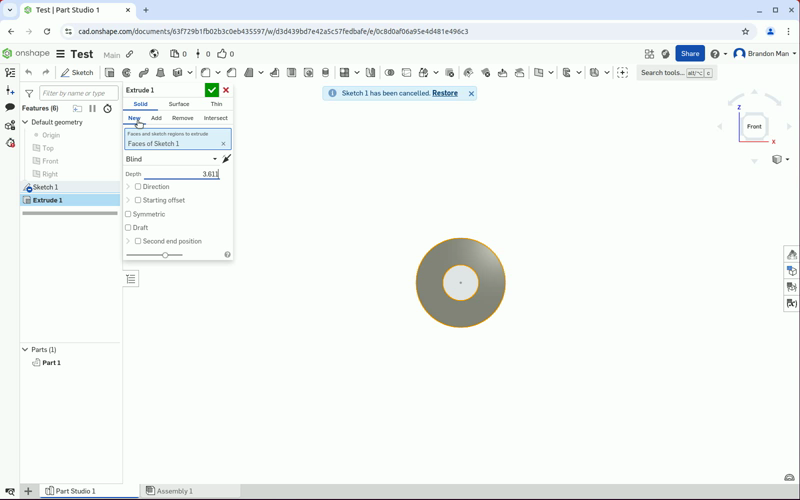
key(enter)
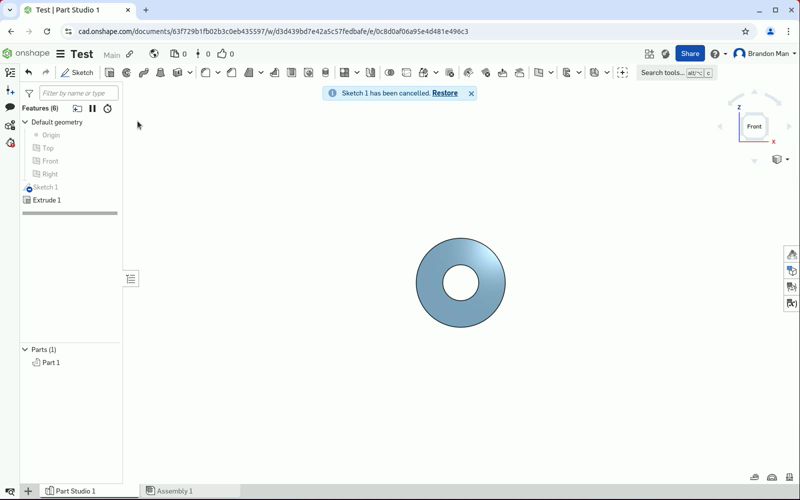
key(shift+h)
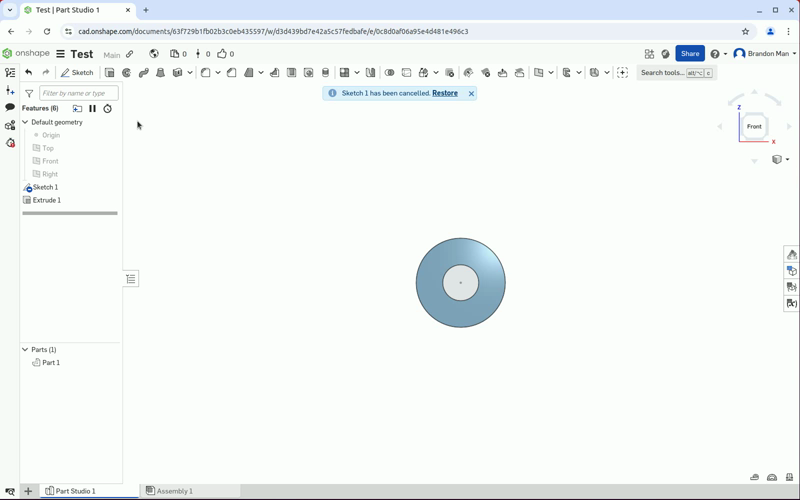
key(shift+h)
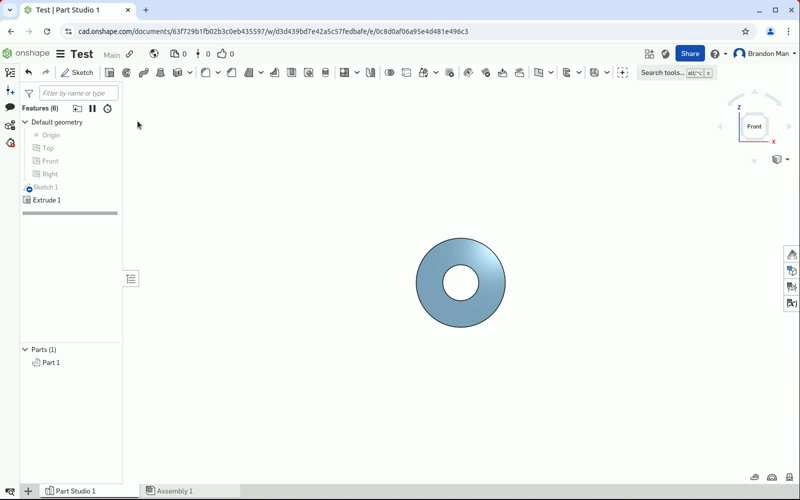
mouse_move(73, 189)
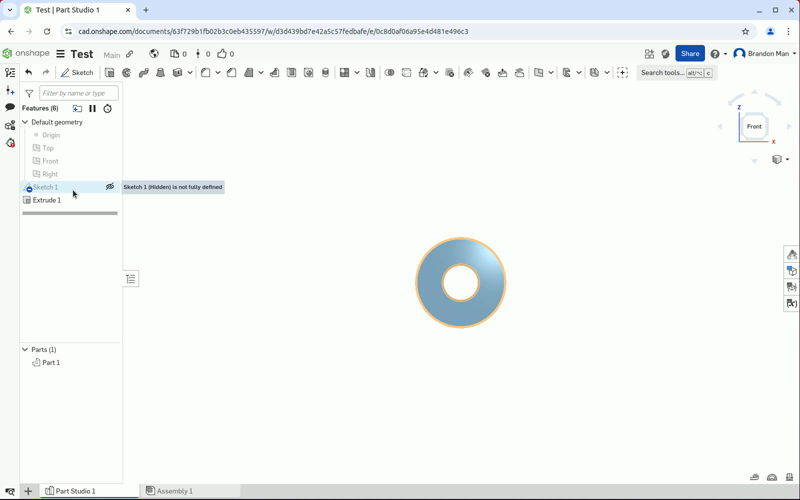
click(73, 189)
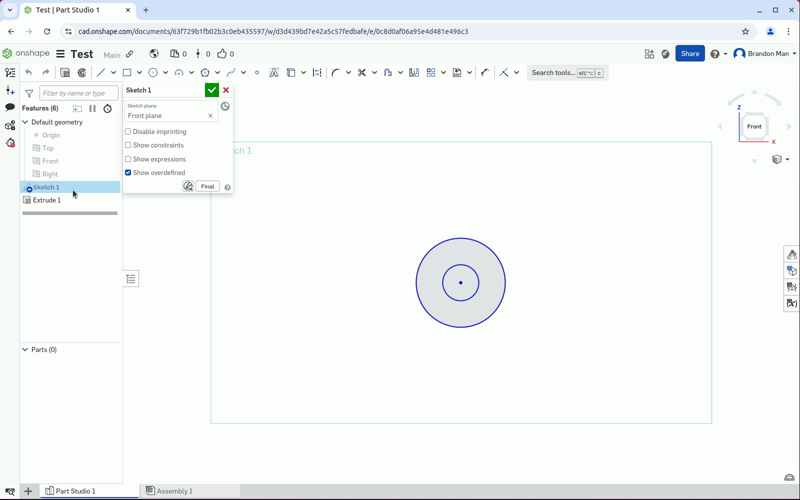
mouse_move(229, 92)
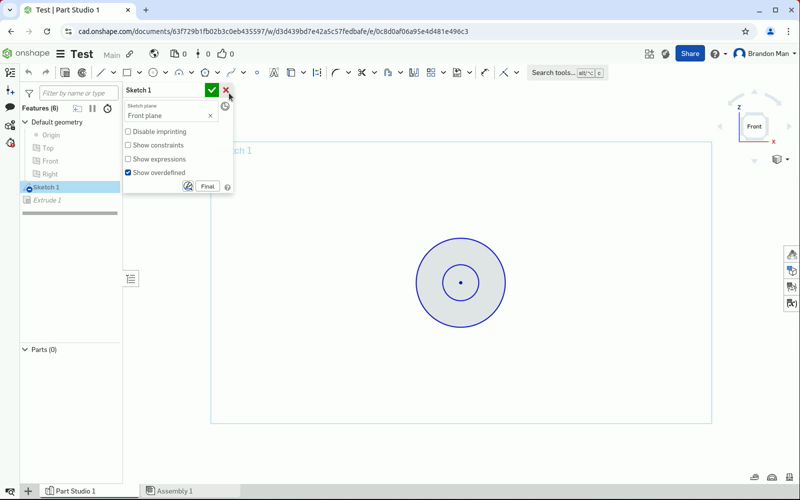
click(229, 92)
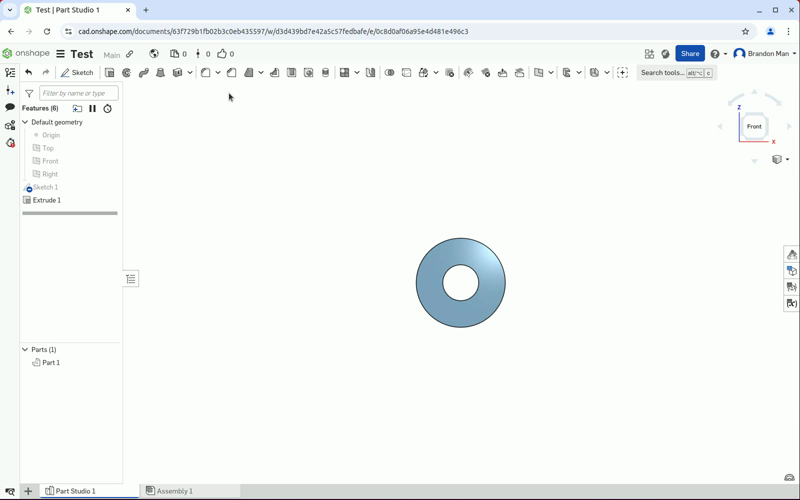
mouse_move(541, 75)
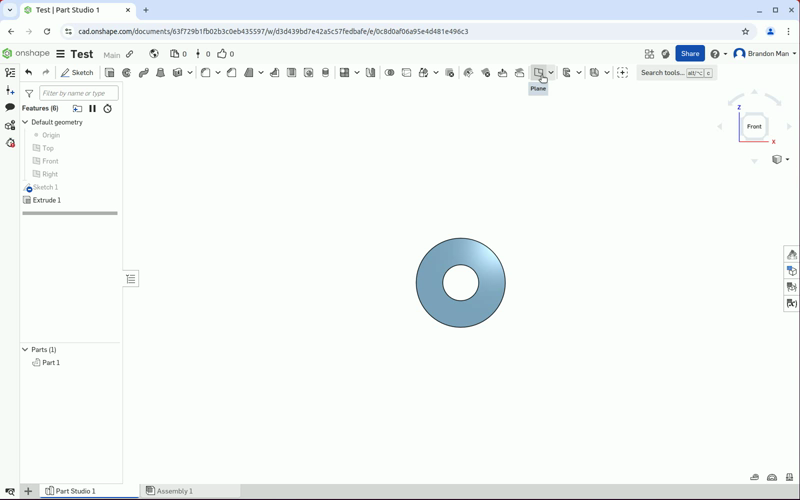
click(541, 75)
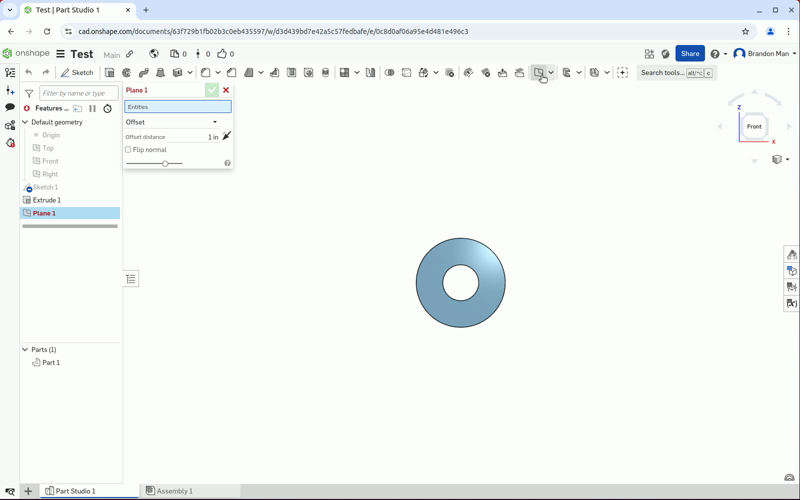
mouse_move(73, 163)
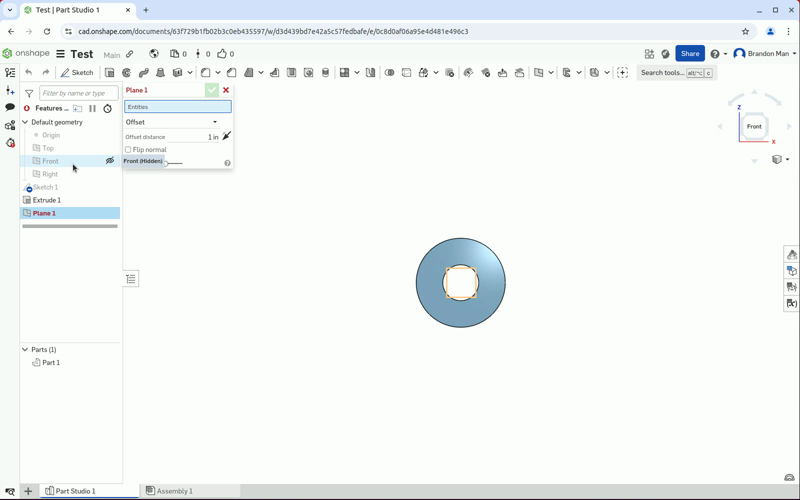
click(73, 163)
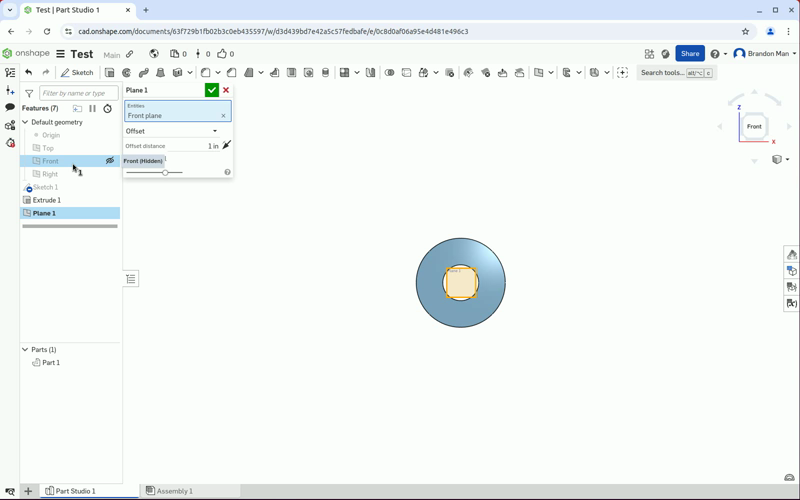
key(tab, 2)
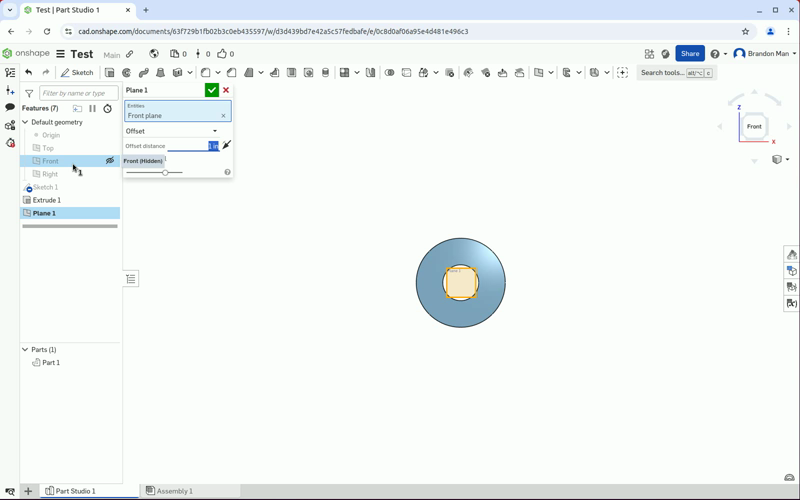
text(3.605)
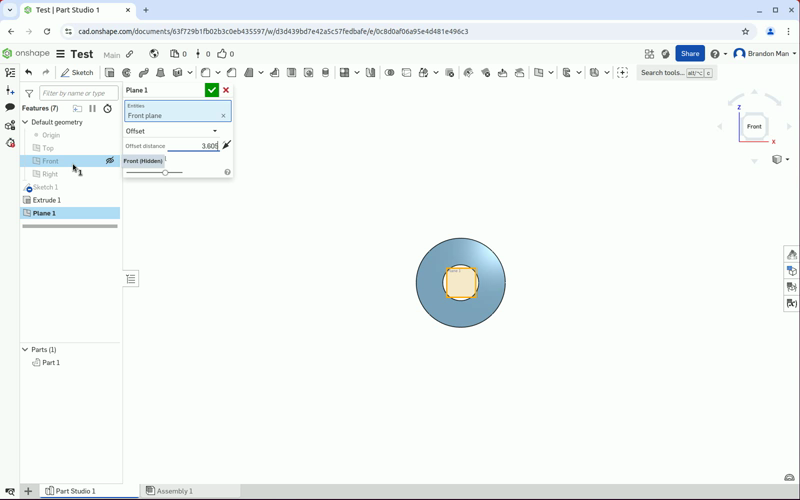
key(enter, 2)
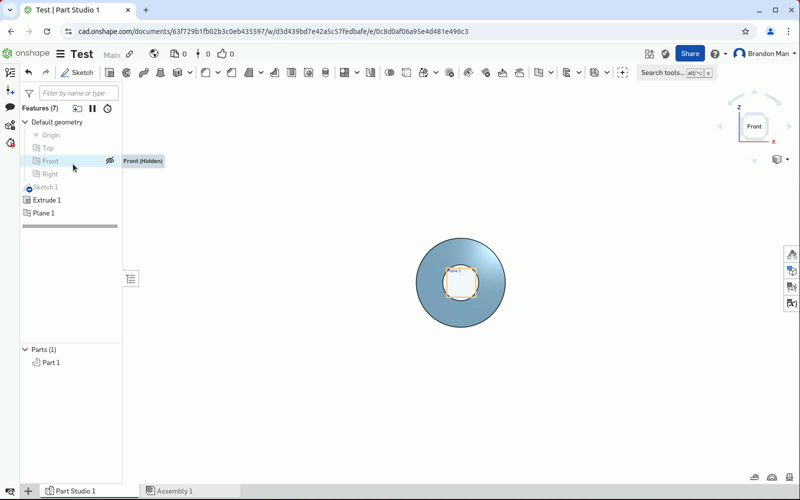
key(shift+s)
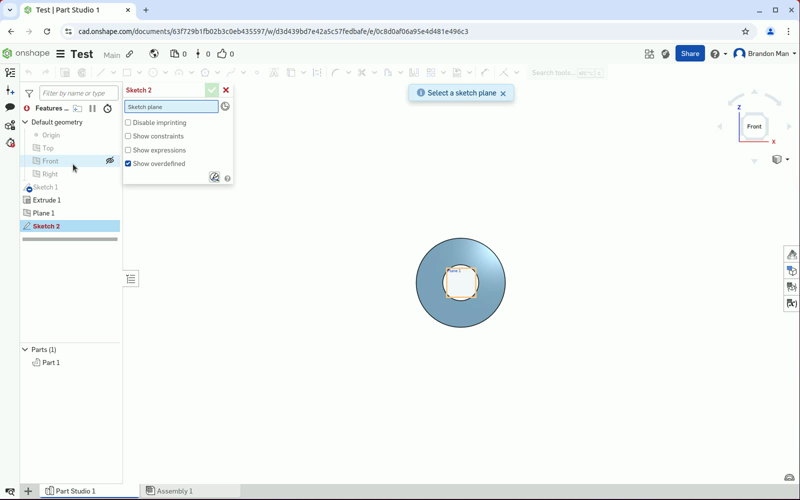
mouse_move(73, 215)
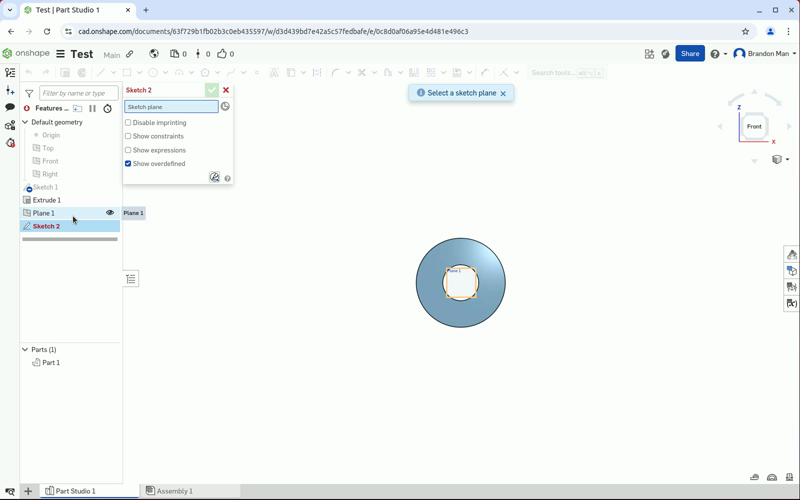
click(73, 215)
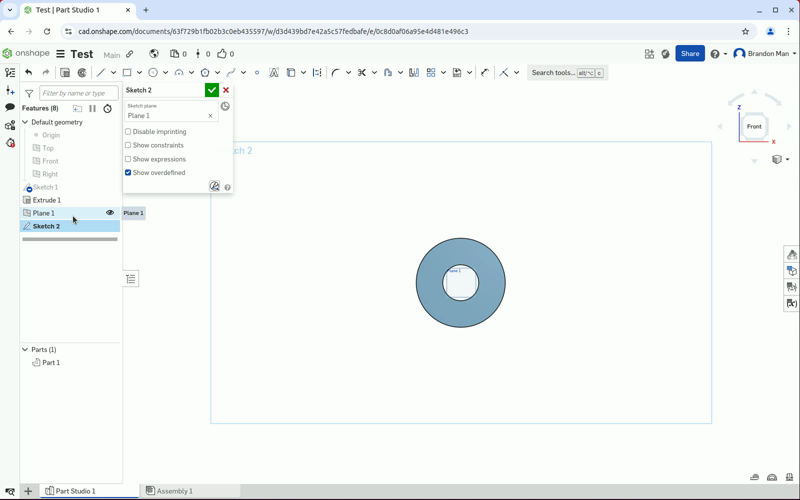
mouse_move(73, 352)
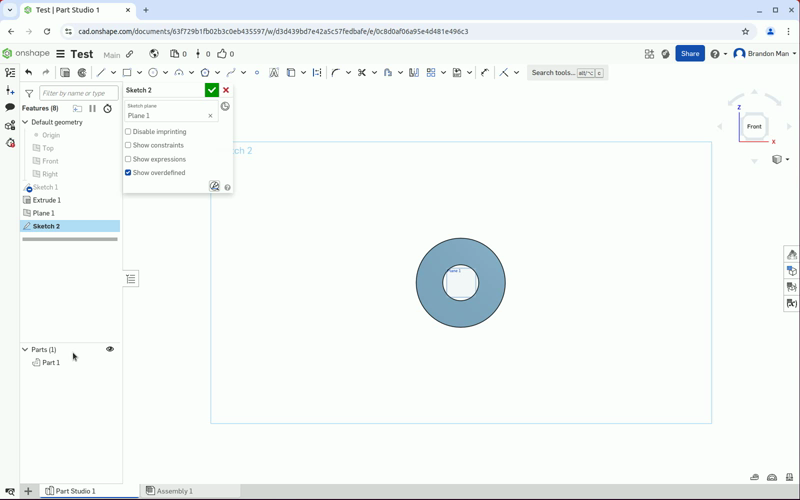
key(y)
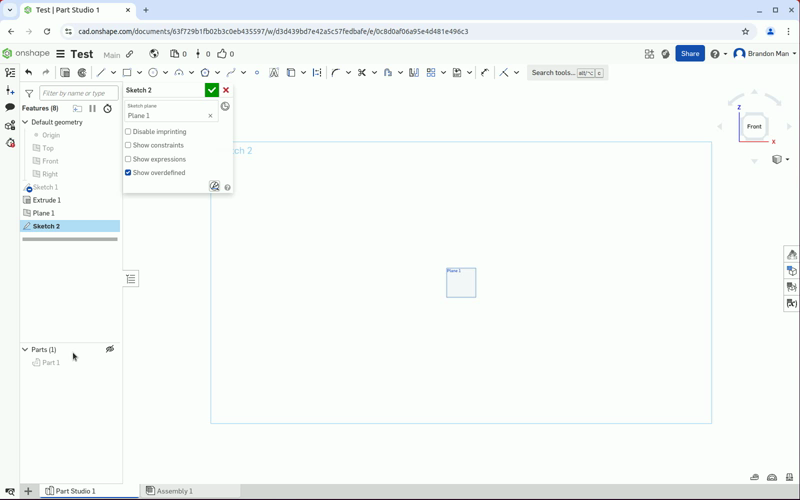
key(c)
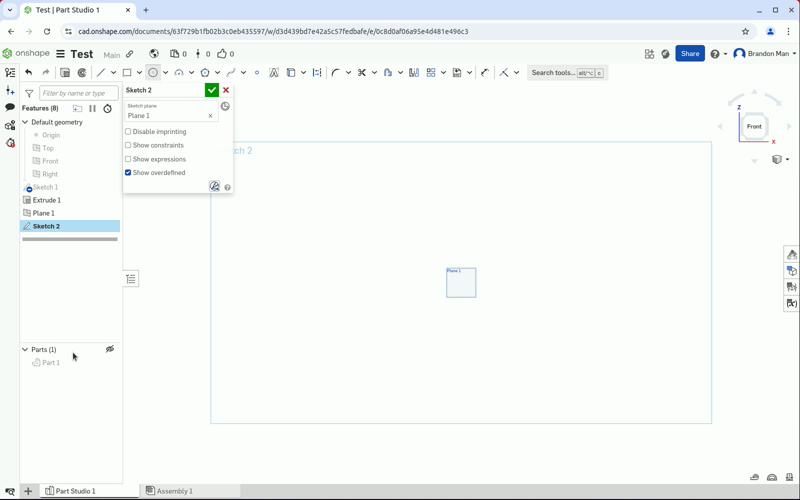
key_down(shift)
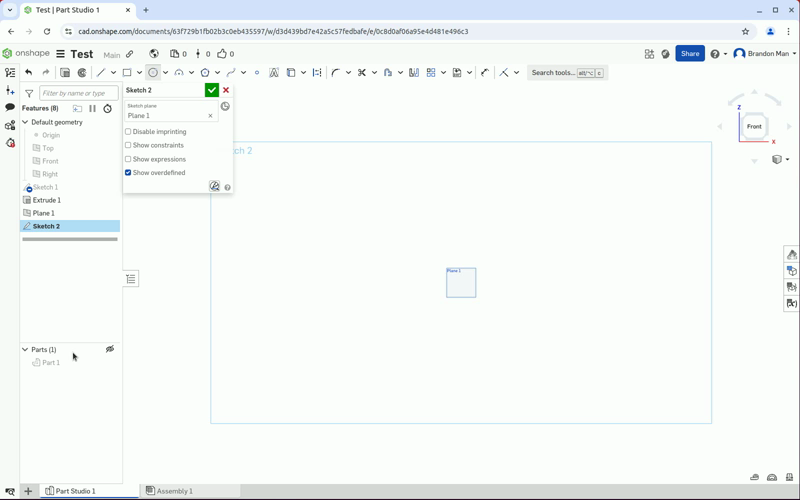
mouse_move(460, 282)
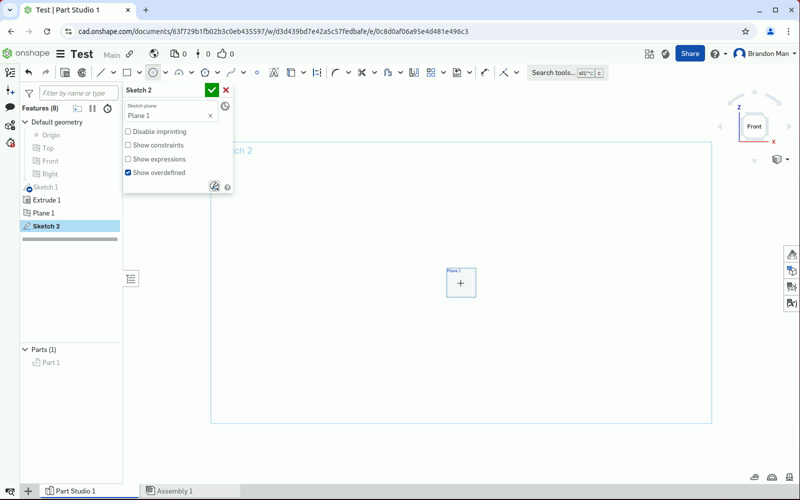
click(460, 282)
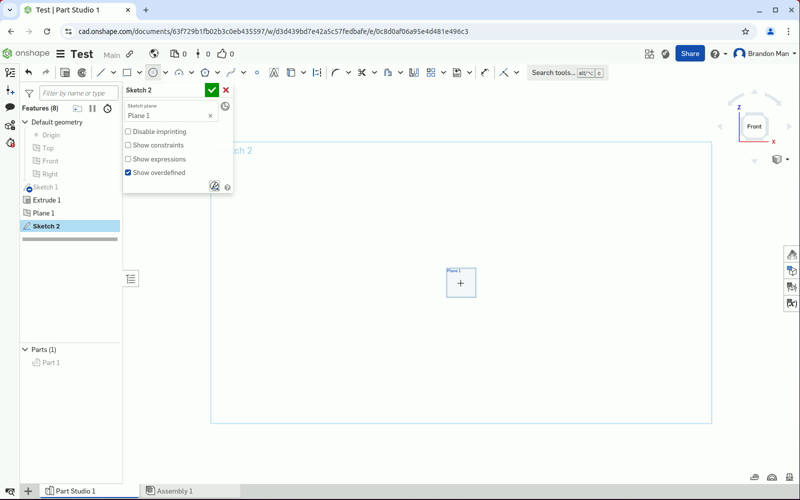
key_up(shift)
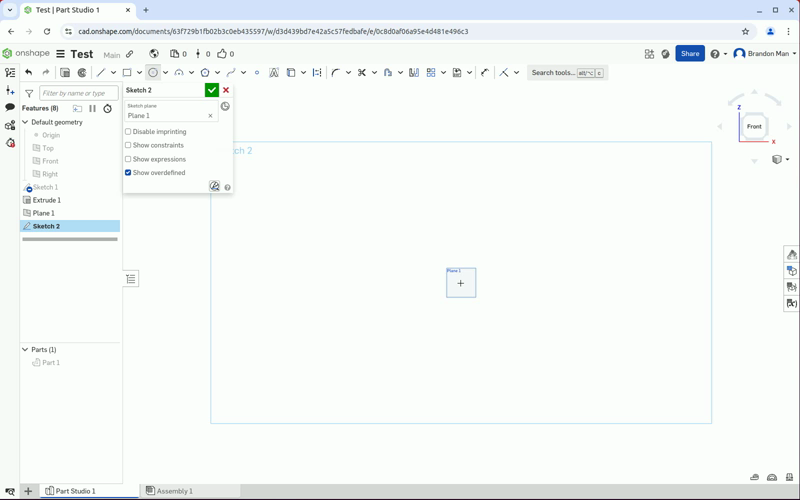
mouse_move(492, 282)
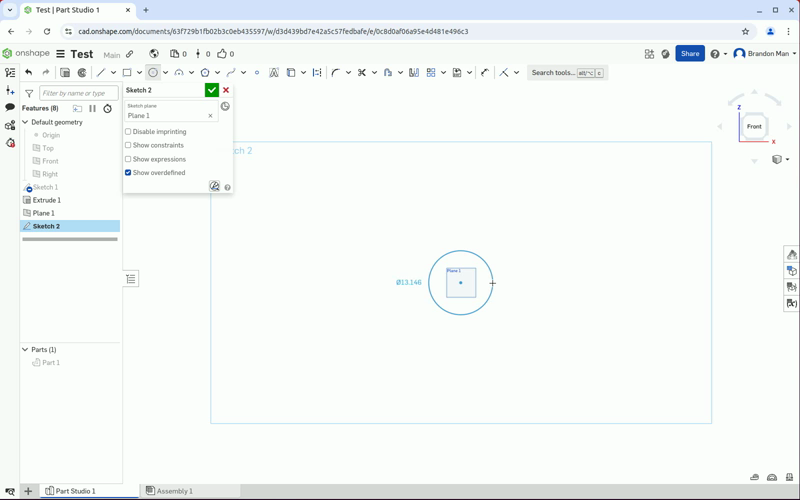
click(492, 282)
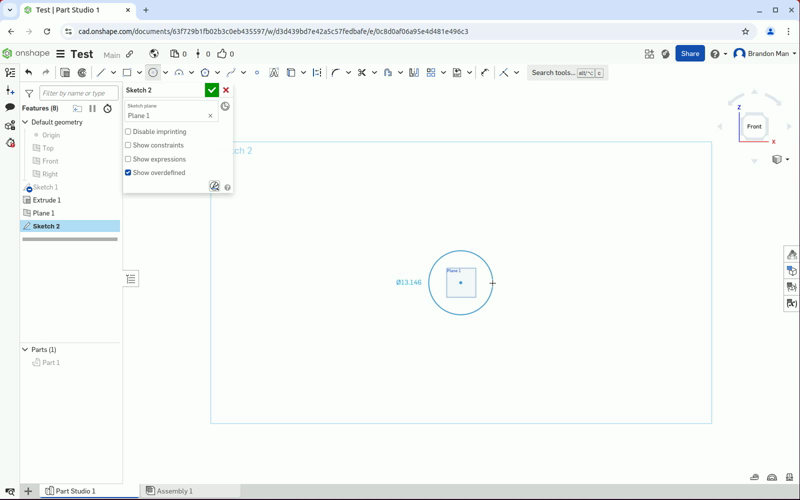
key(esc)
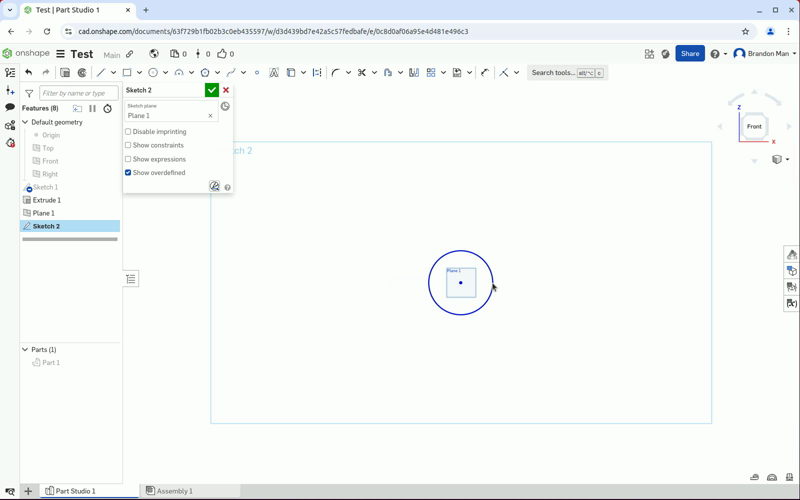
key(c)
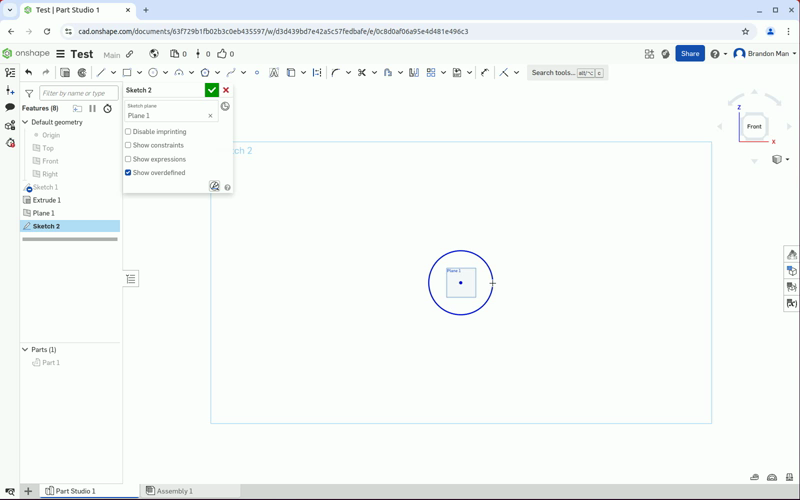
key_down(shift)
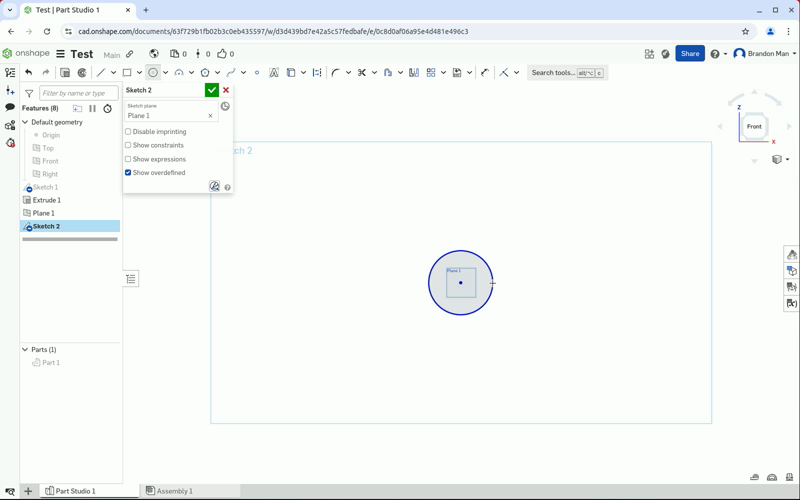
mouse_move(460, 282)
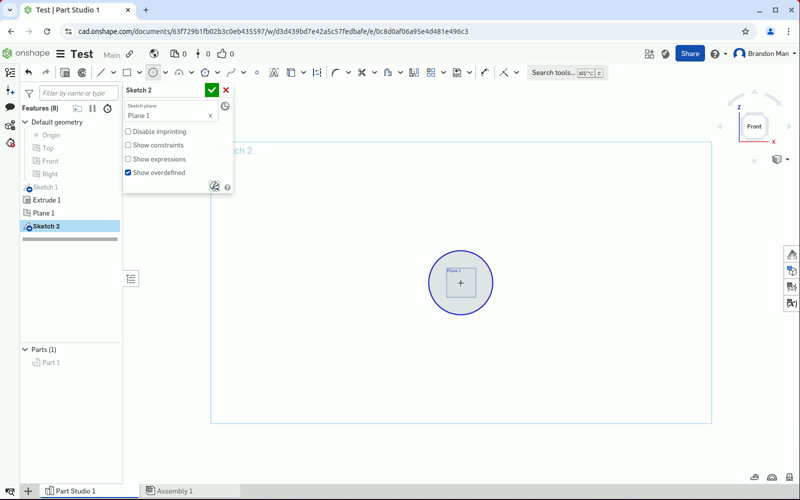
click(460, 282)
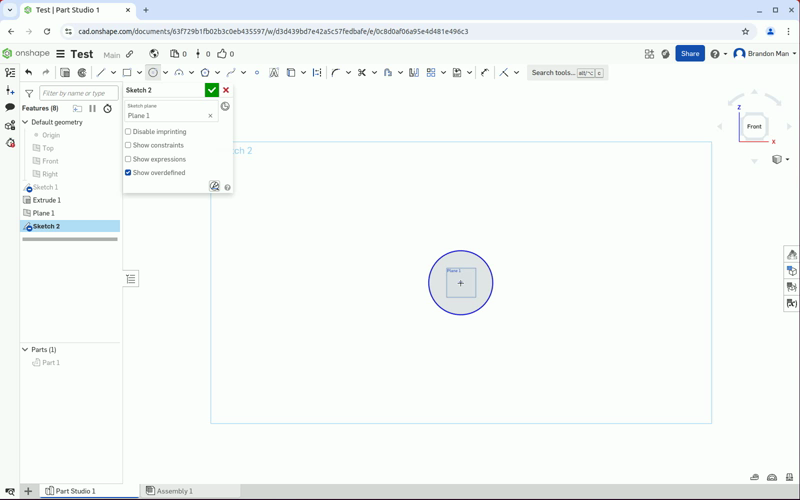
key_up(shift)
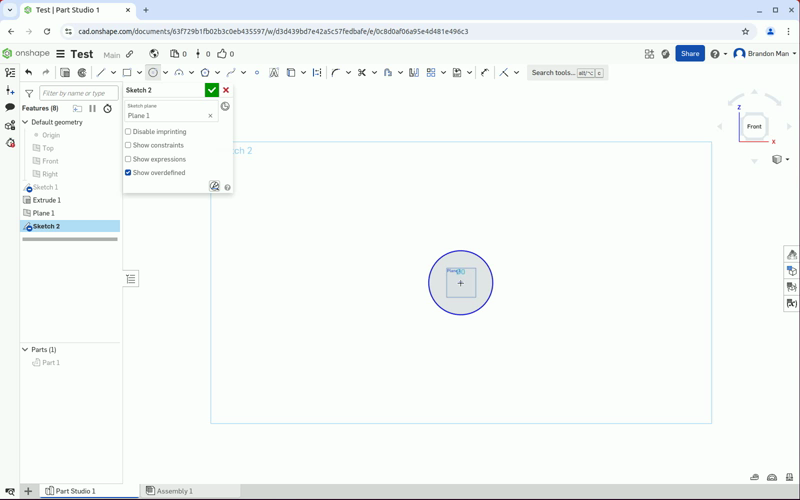
mouse_move(478, 282)
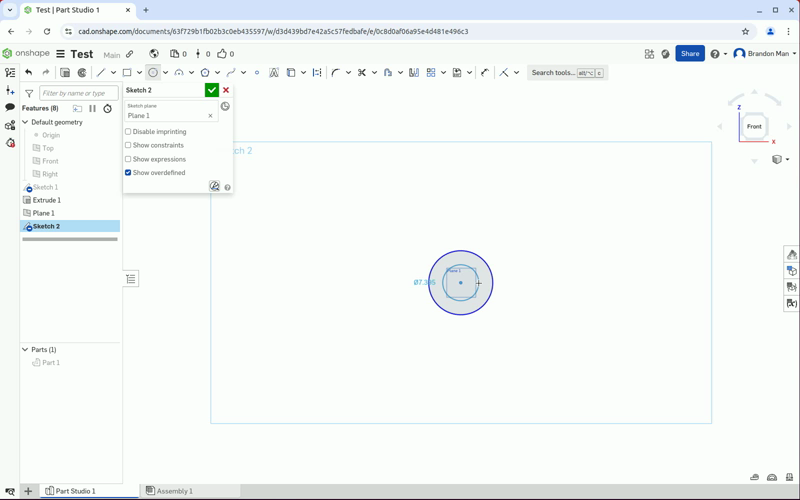
click(478, 282)
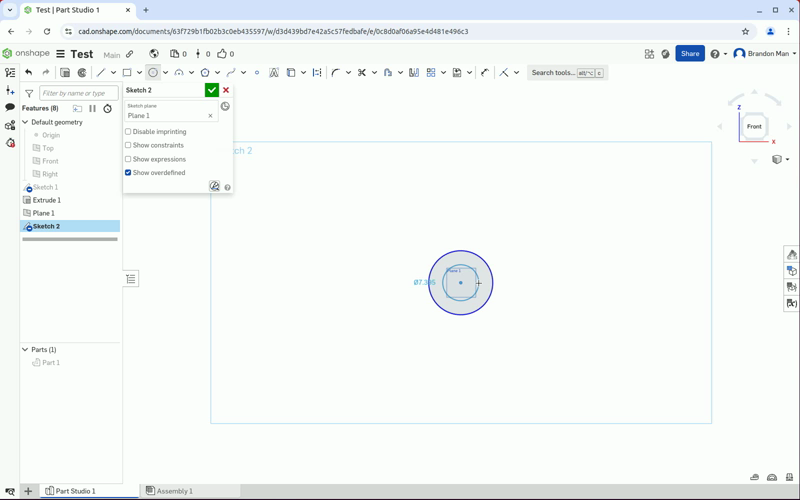
key(esc)
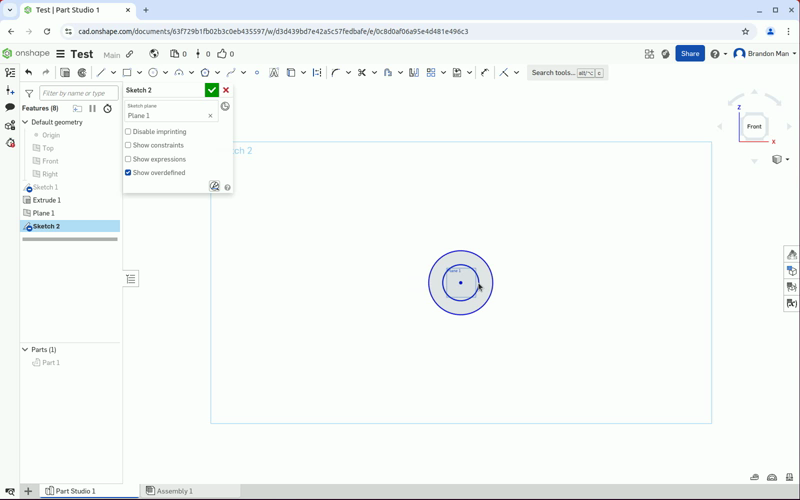
mouse_move(437, 295)
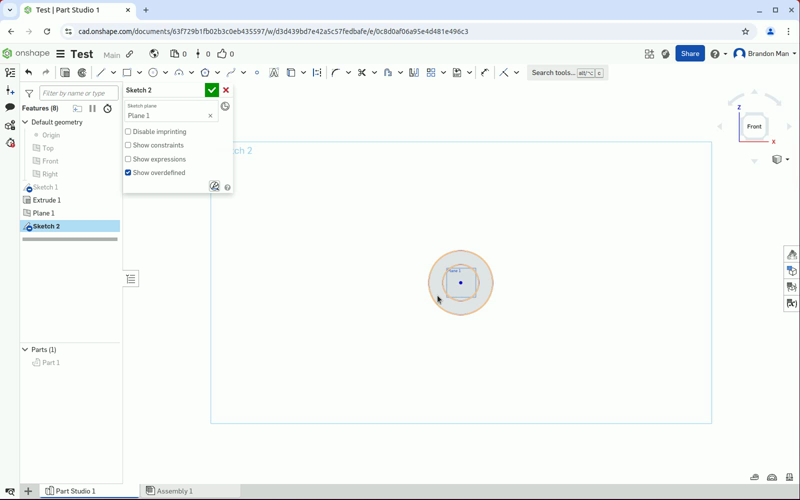
click(437, 295)
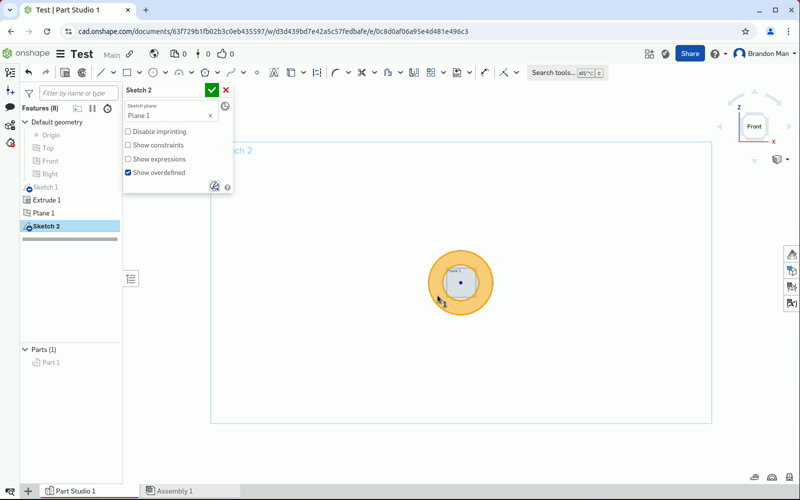
mouse_move(73, 352)
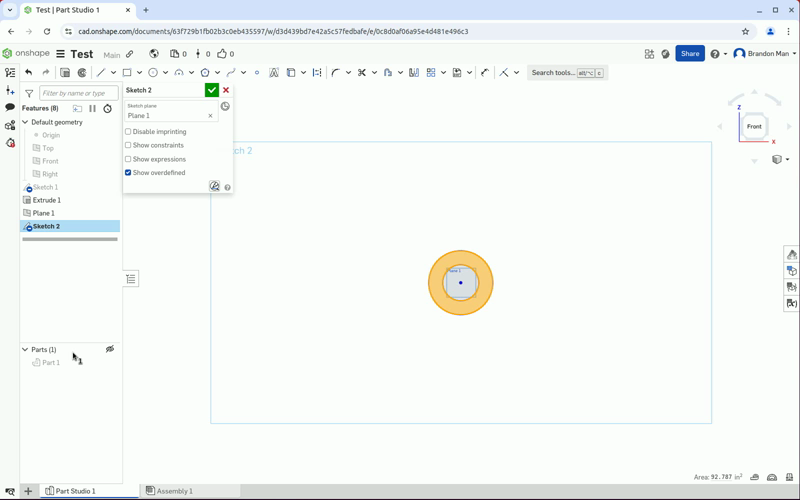
key(shift+y)
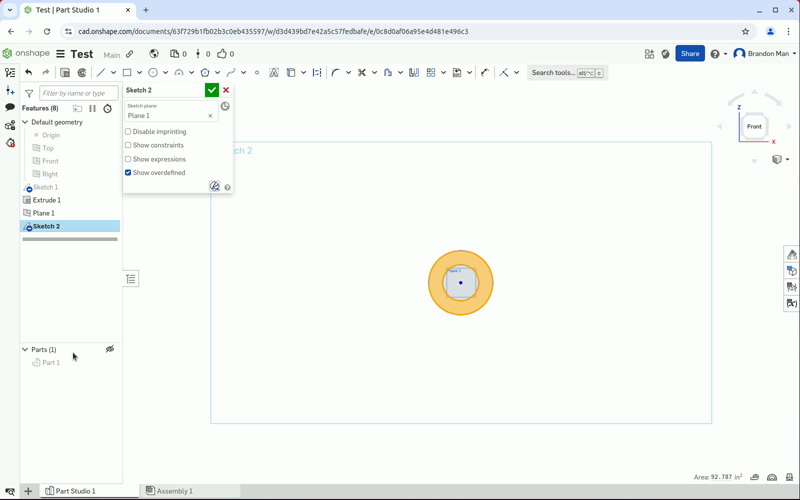
key(shift+e)
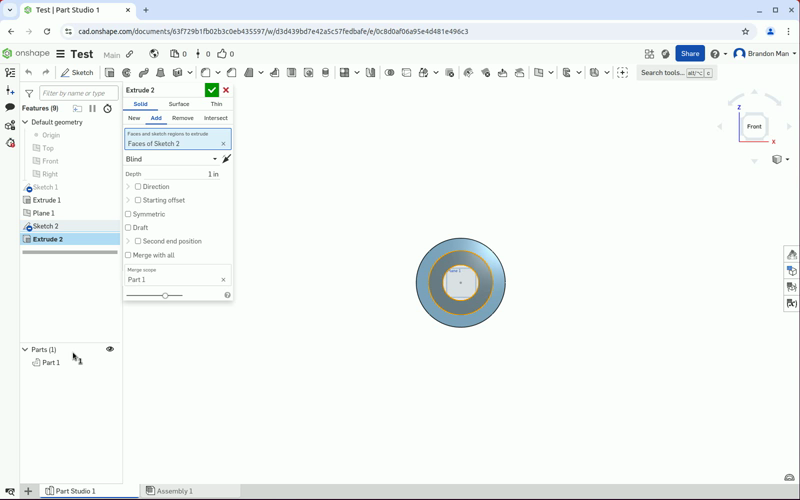
mouse_move(143, 106)
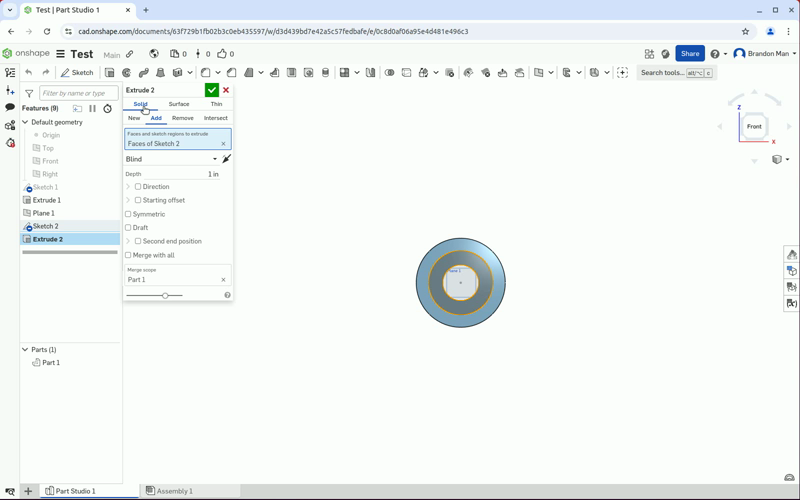
click(143, 106)
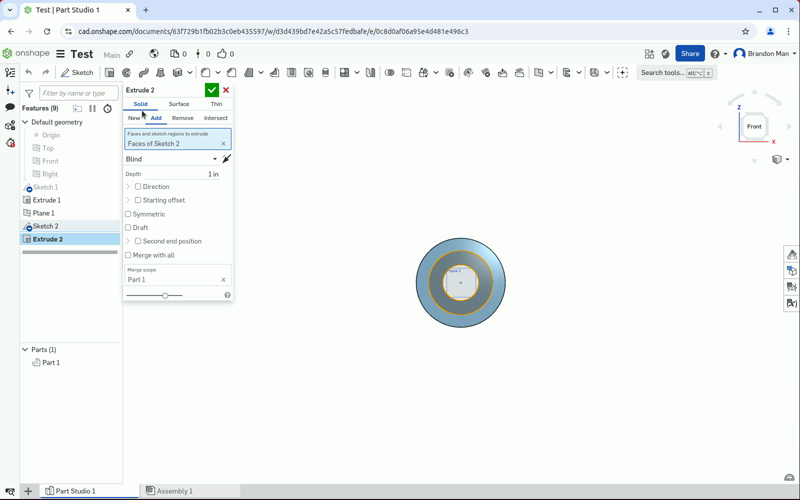
mouse_move(137, 120)
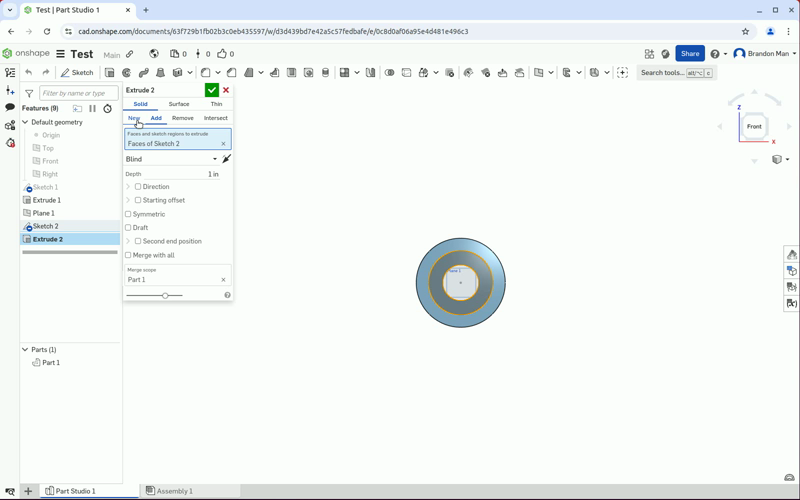
click(137, 120)
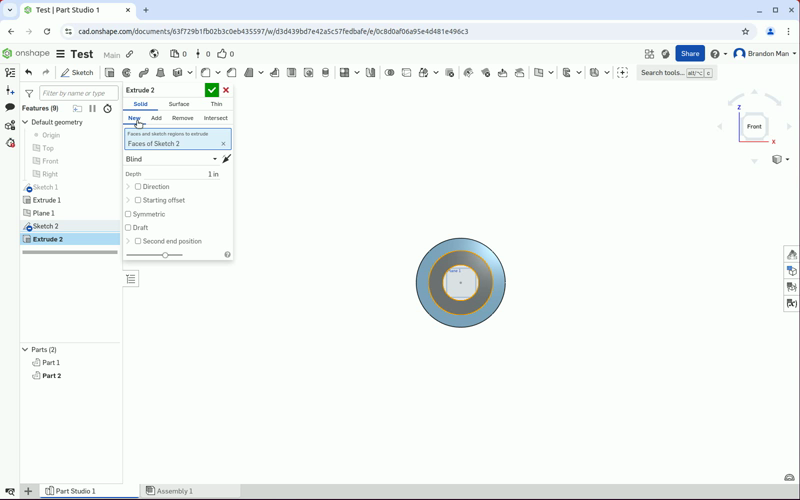
key(tab, 4)
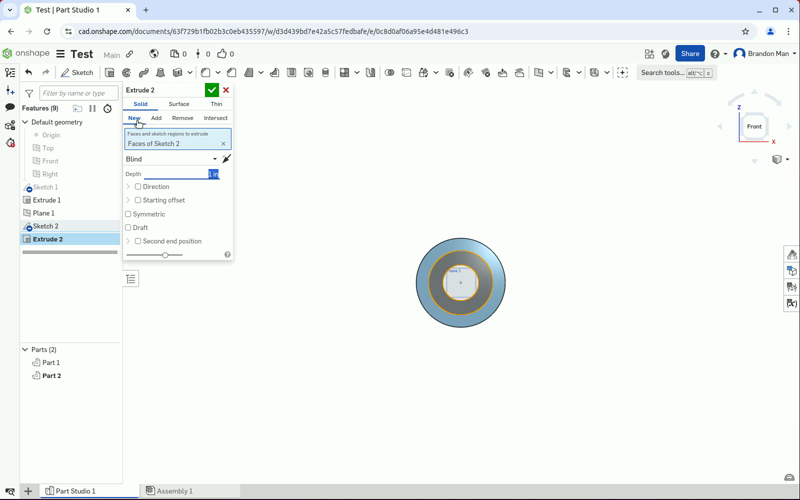
text(1.204)
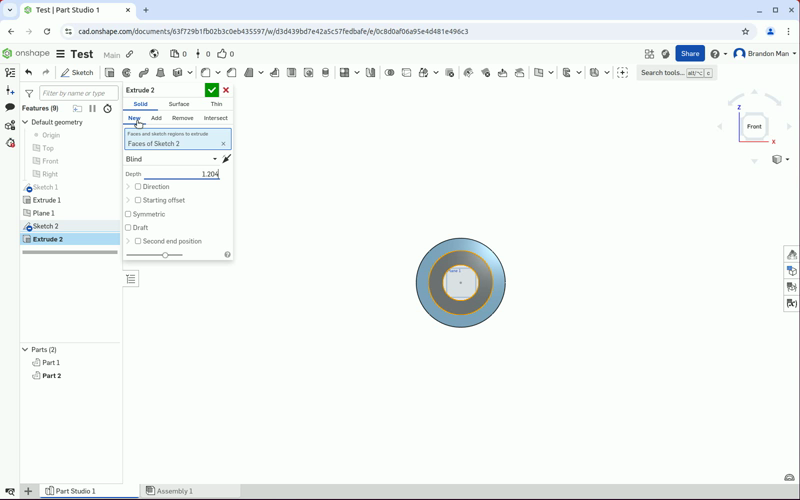
key(enter)
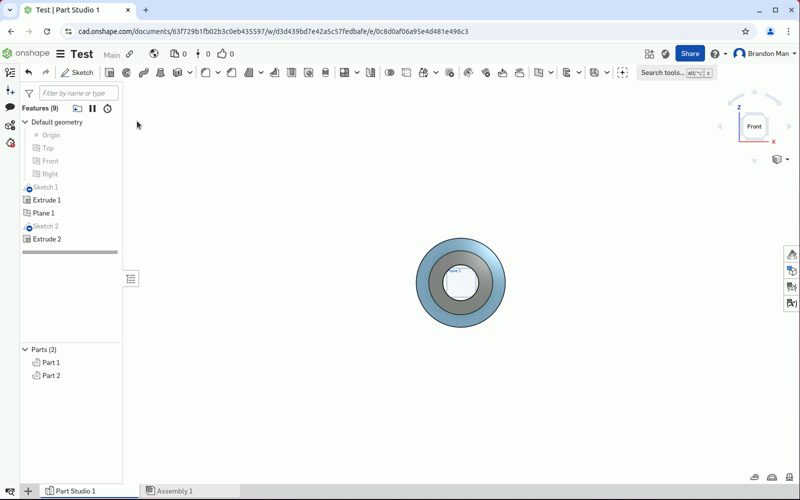
key(shift+h)
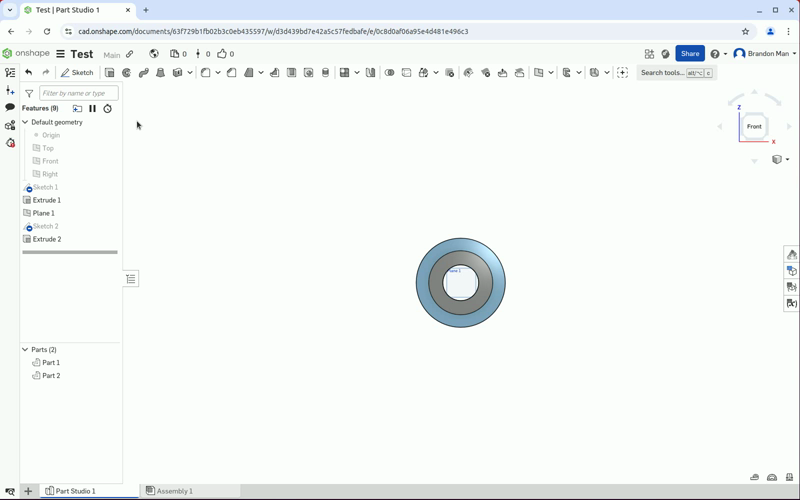
key(shift+h)
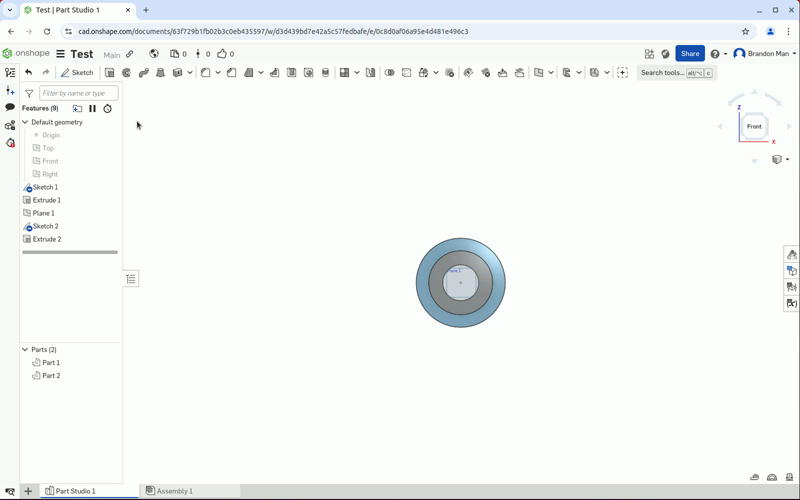
key(shift+7)
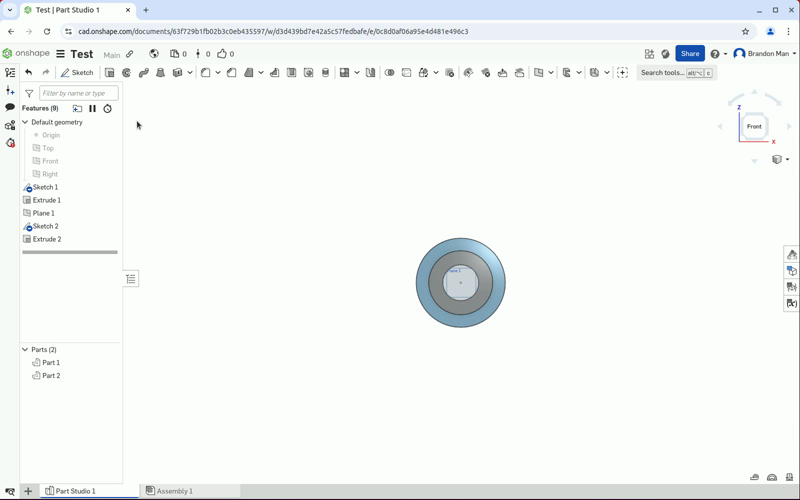
key(left, 2)
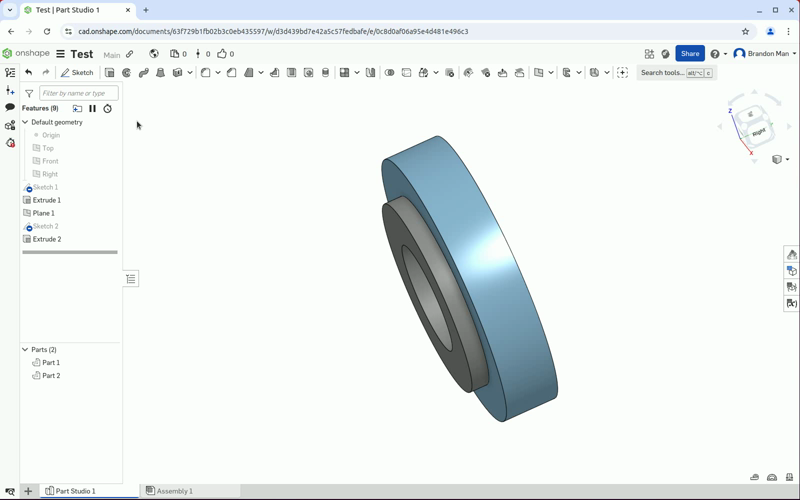
key(down, 2)
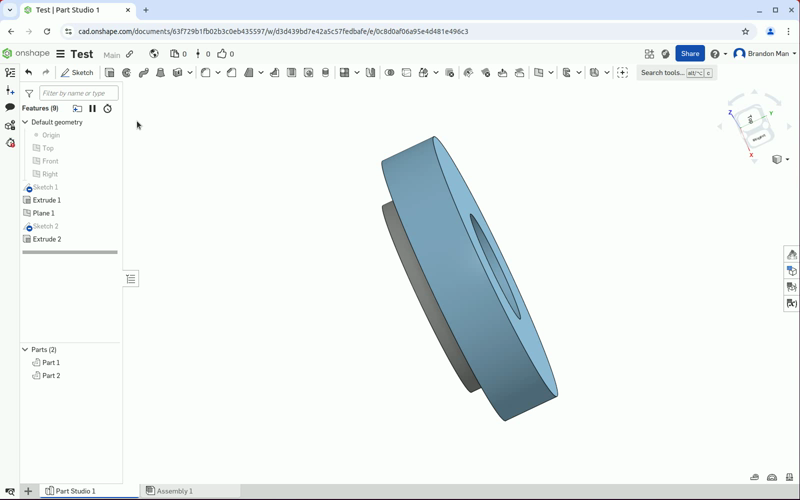
key(up, 2)
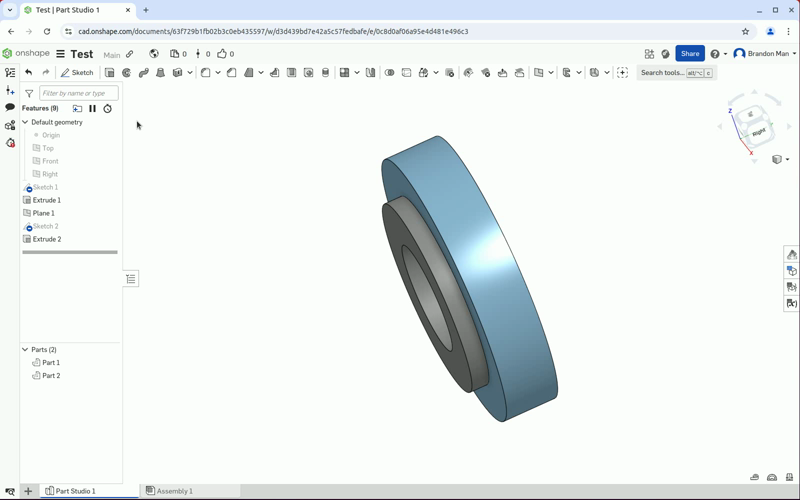
key(right, 2)
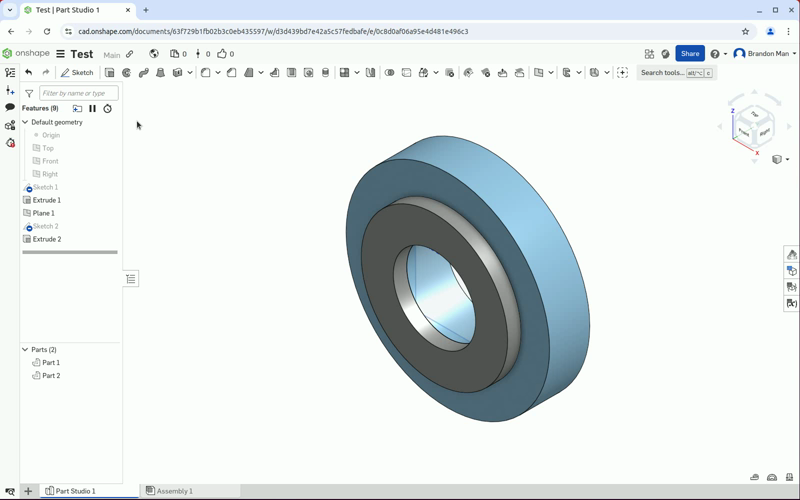
mouse_move(73, 189)
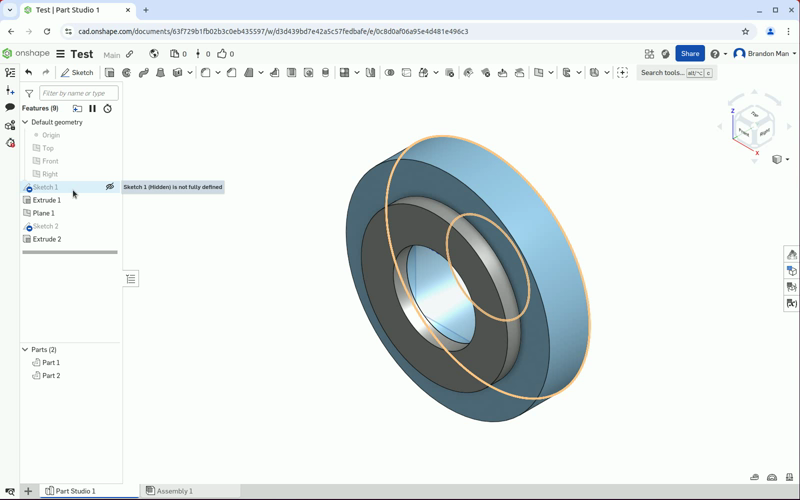
click(73, 189)